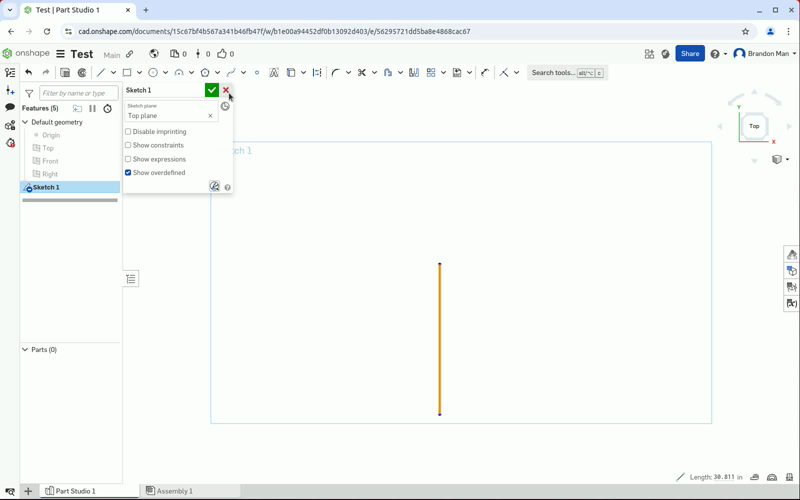
key(shift+h)
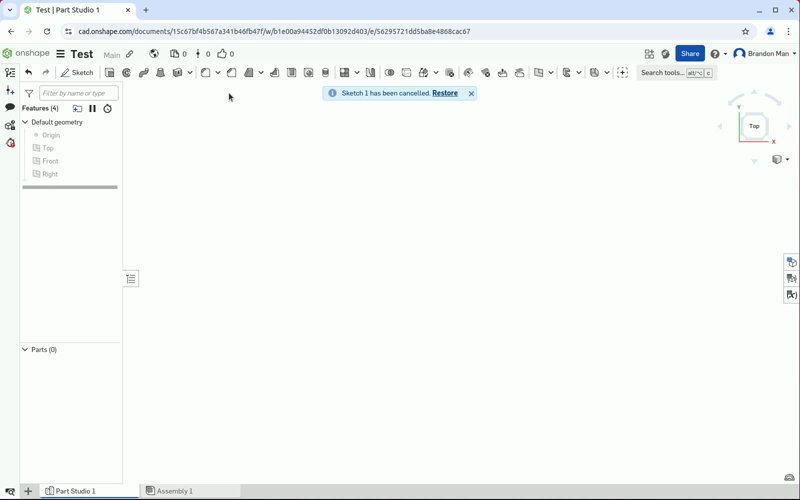
mouse_move(73, 352)
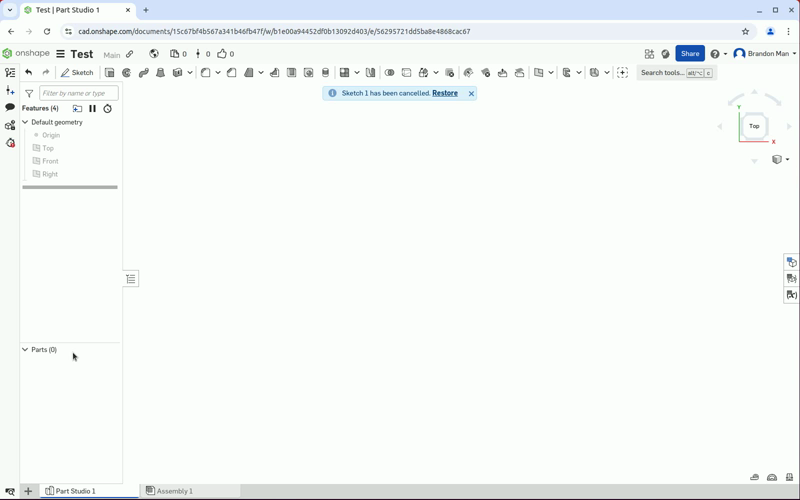
key(y)
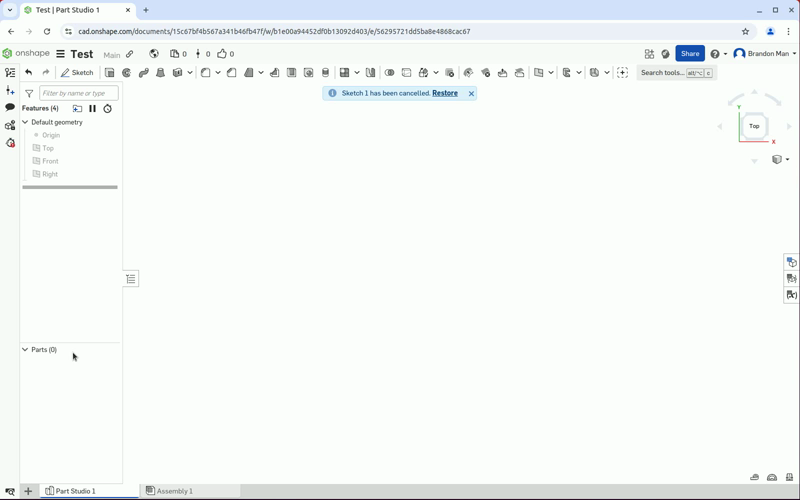
key(shift+p)
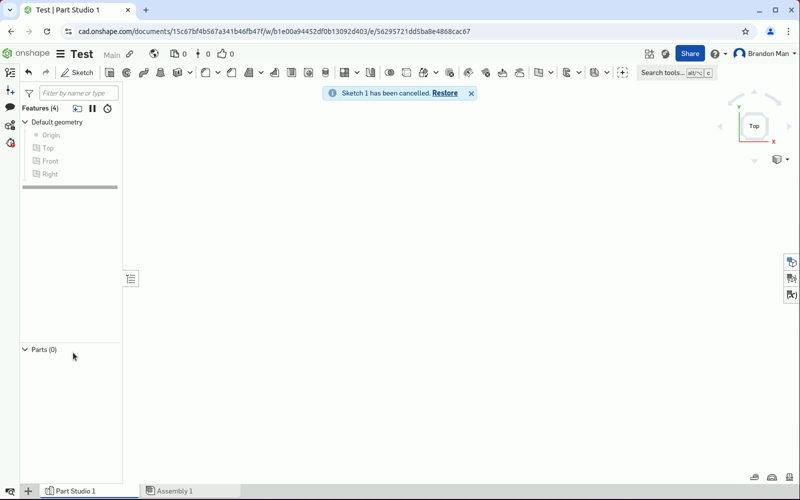
key(space)
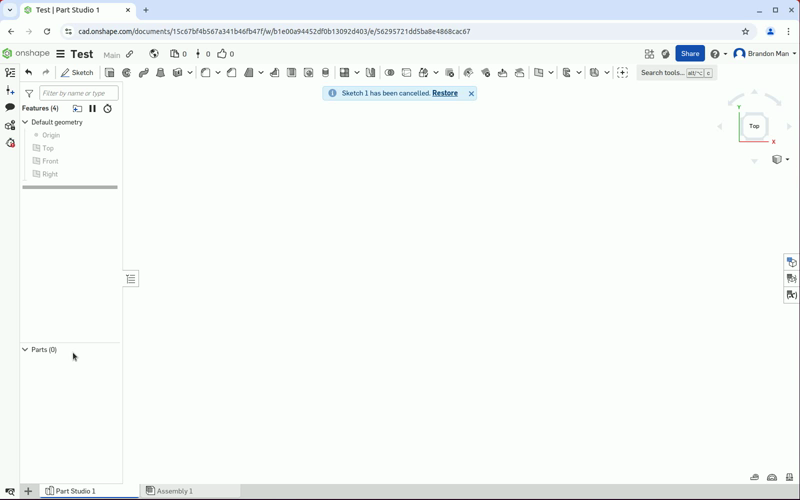
key_down(shift)
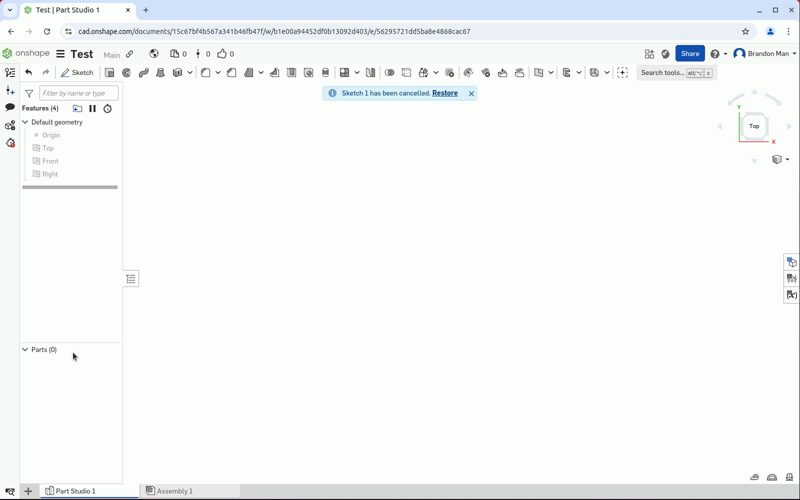
key(up)
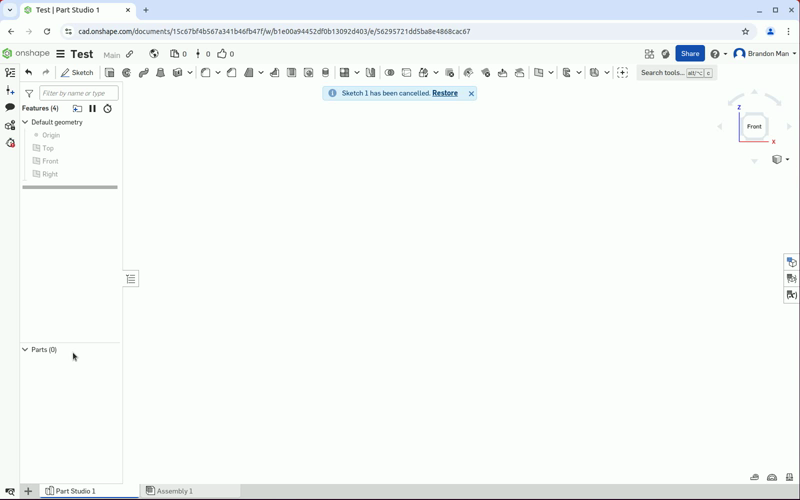
key_up(shift)
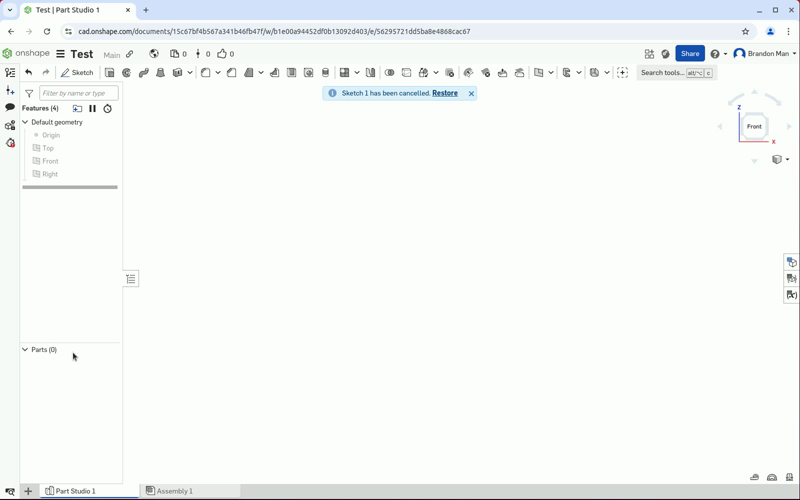
mouse_move(73, 352)
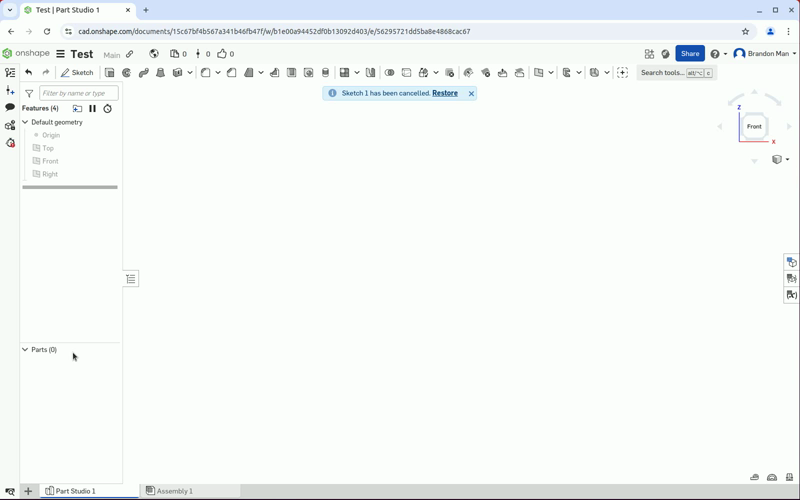
key(shift+y)
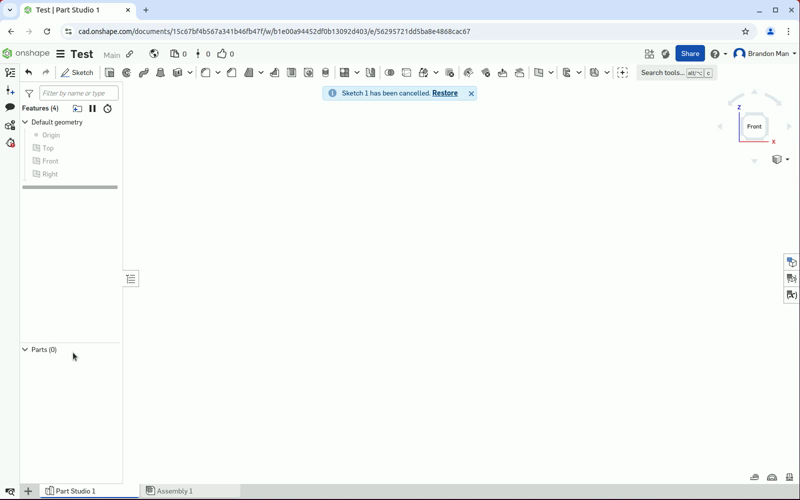
key(shift+s)
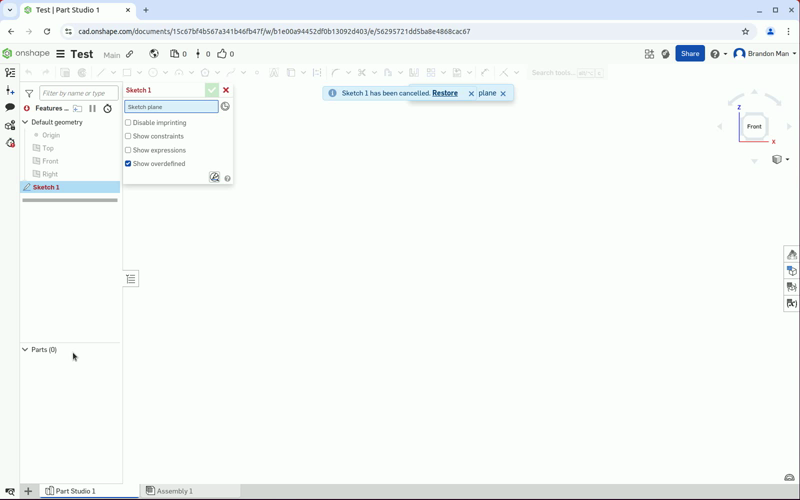
mouse_move(73, 163)
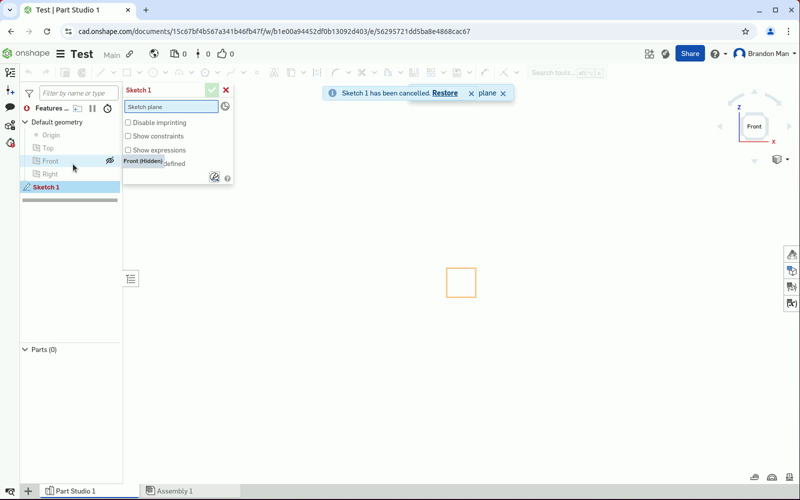
click(73, 163)
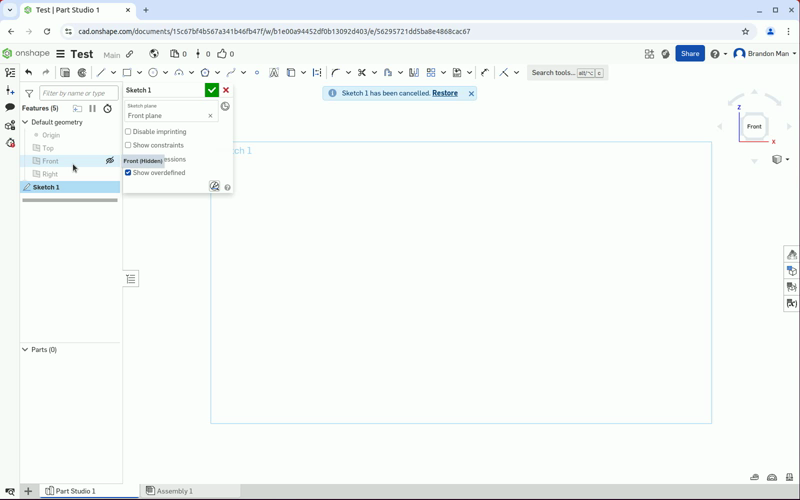
mouse_move(73, 352)
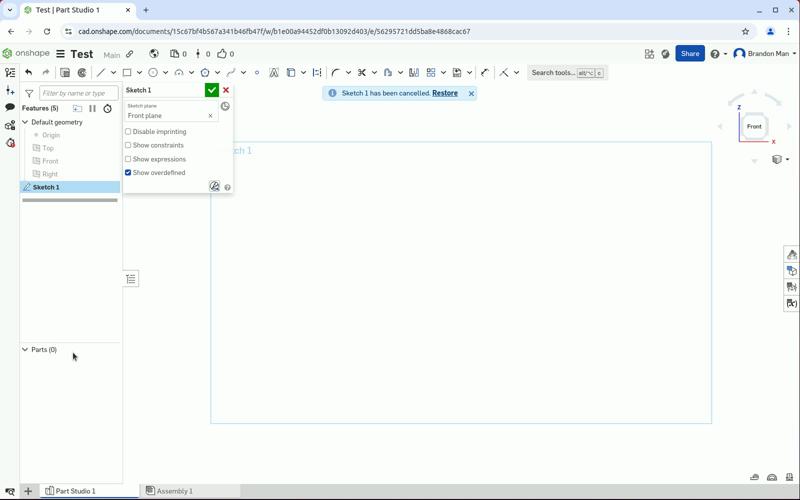
key(y)
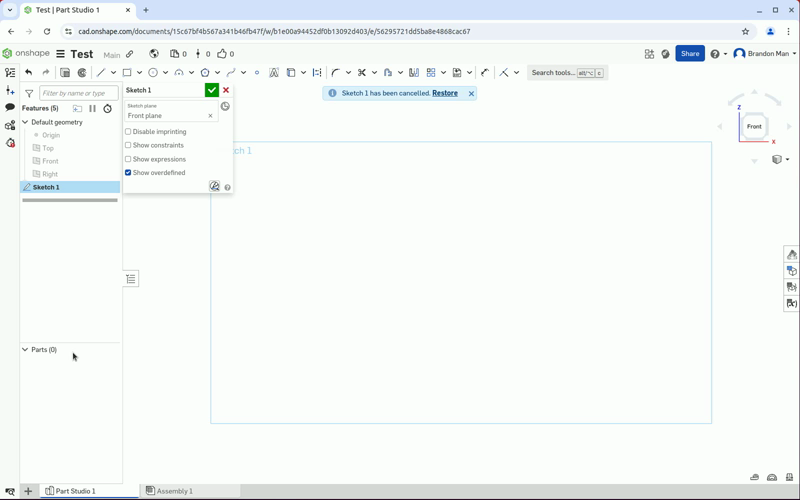
key(c)
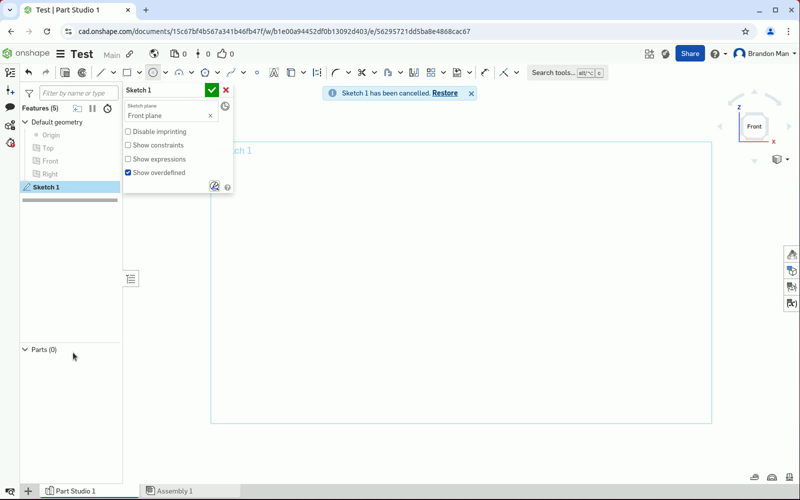
key_down(shift)
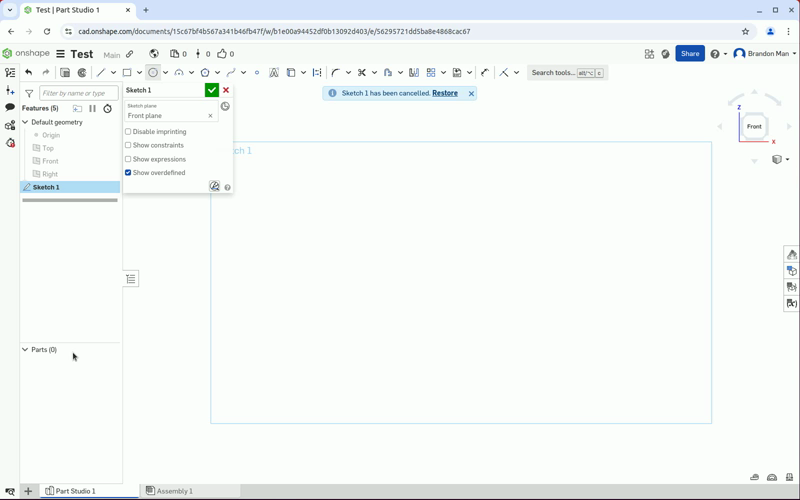
mouse_move(461, 282)
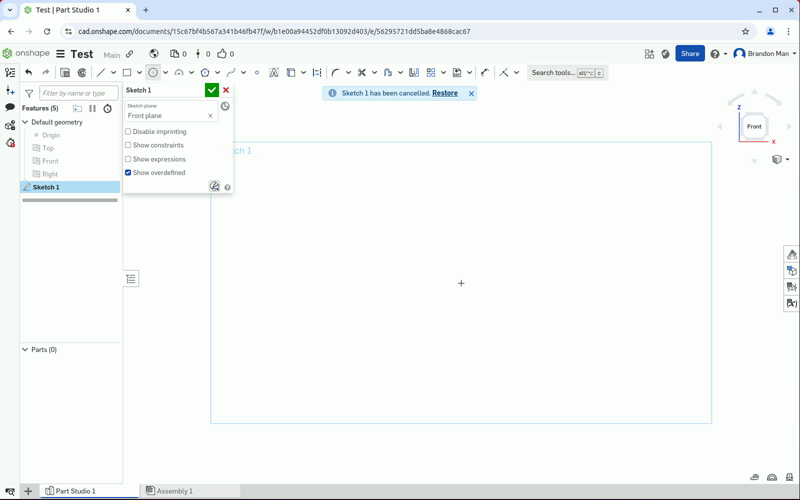
click(461, 282)
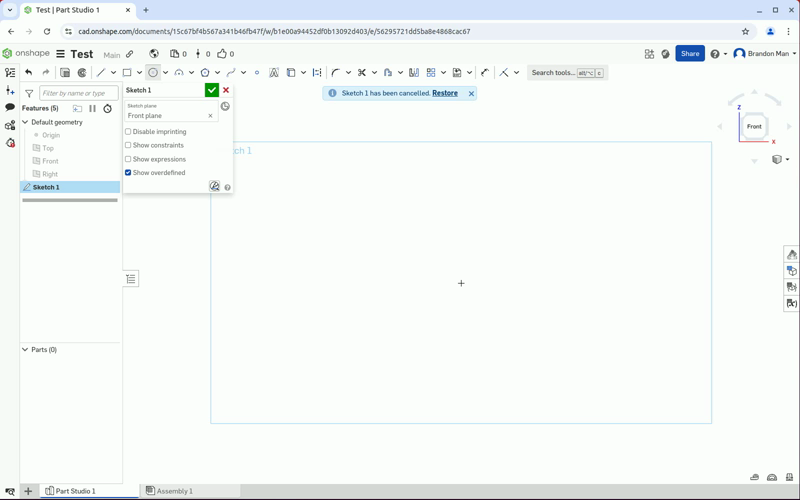
key_up(shift)
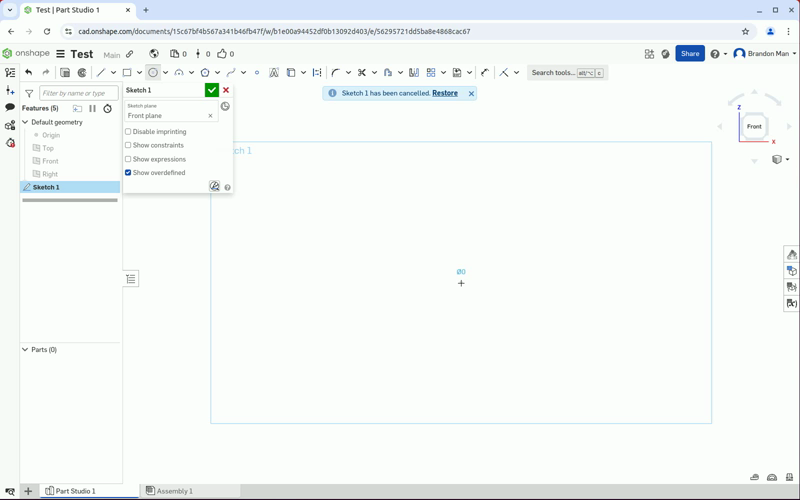
mouse_move(574, 282)
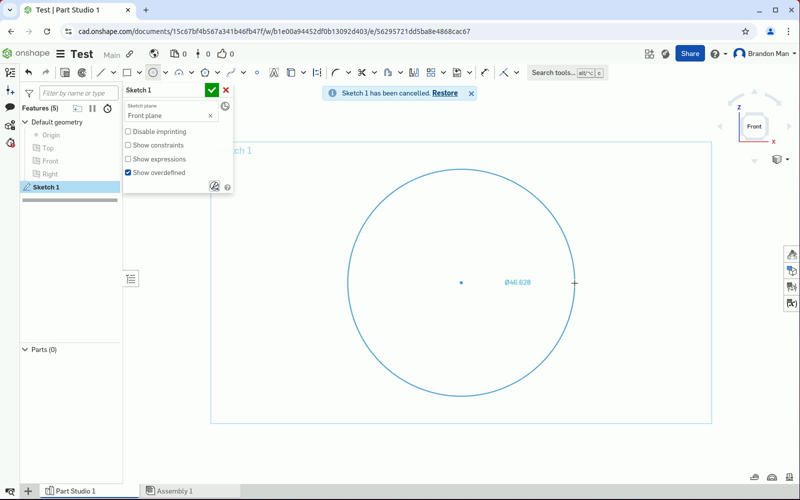
click(574, 282)
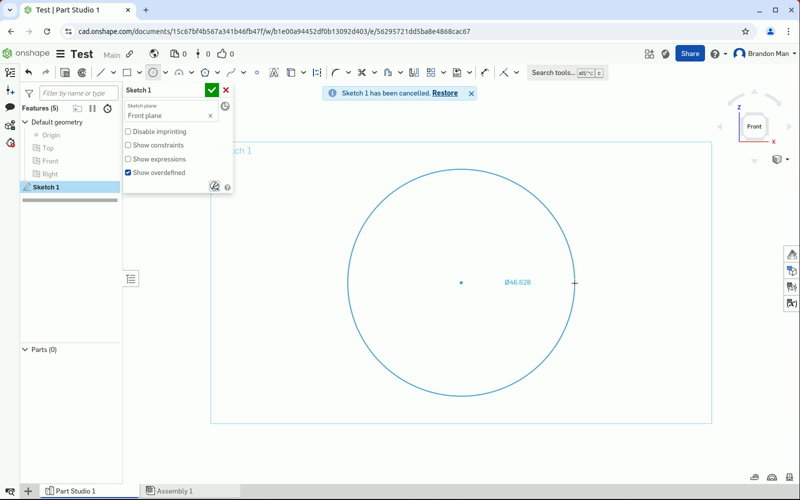
key(esc)
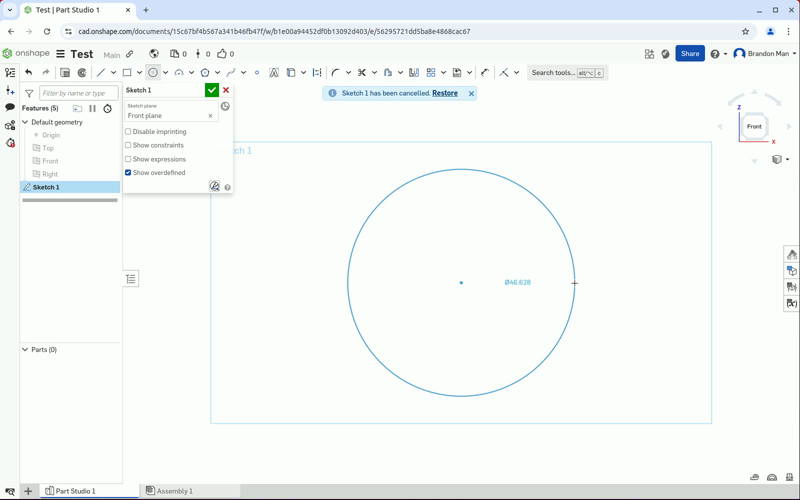
key(c)
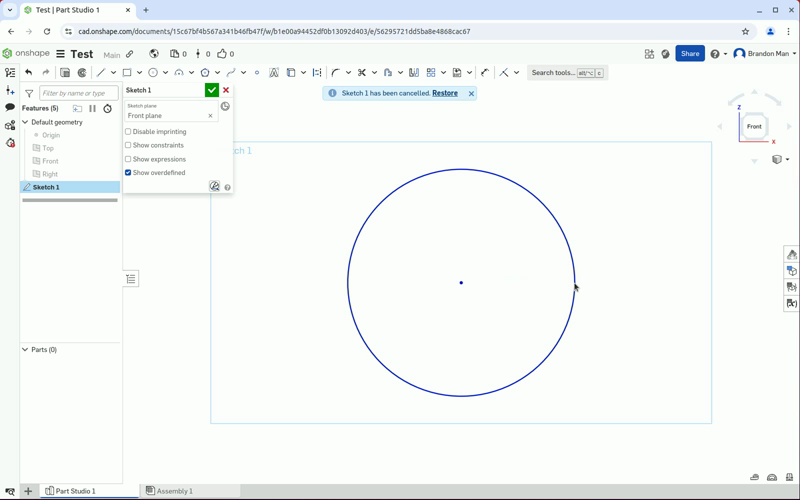
key_down(shift)
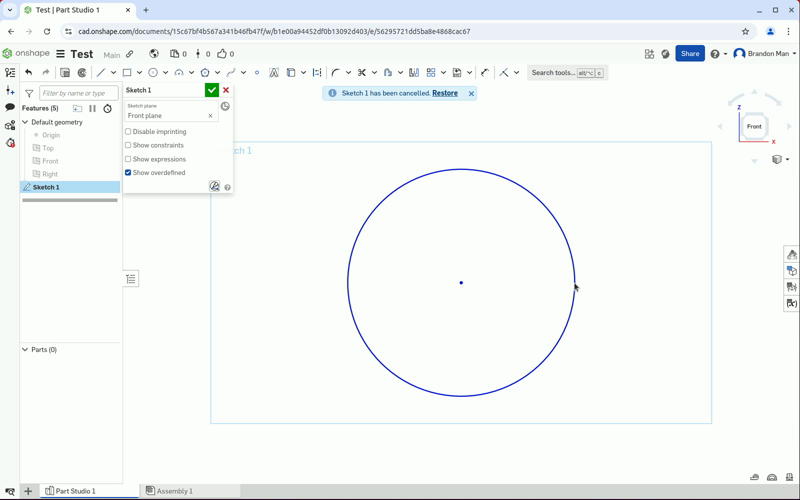
mouse_move(461, 282)
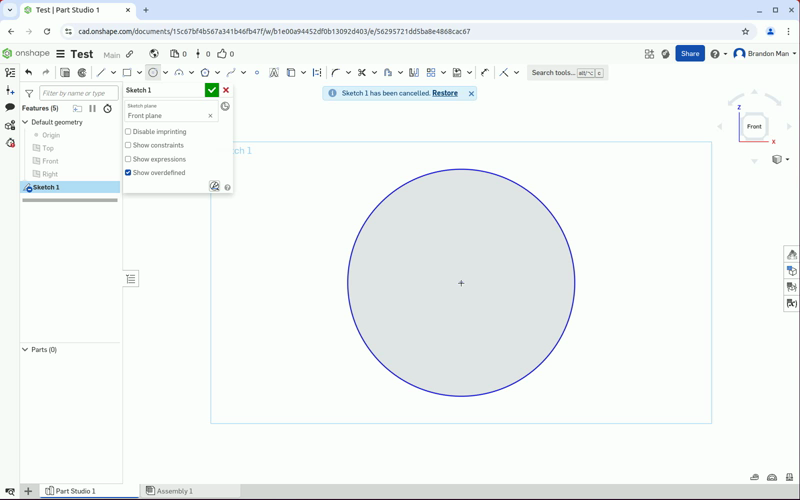
click(461, 282)
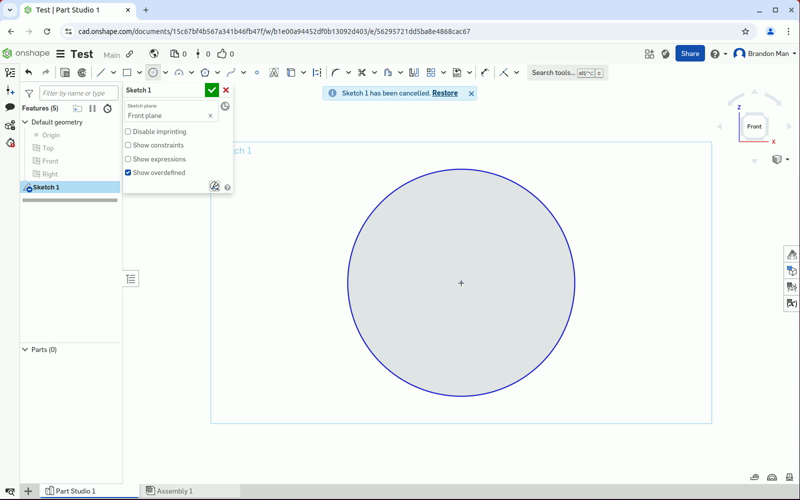
key_up(shift)
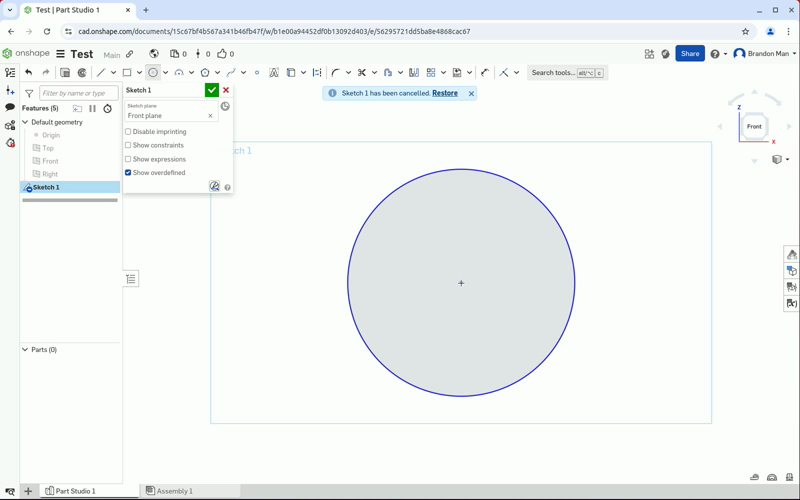
mouse_move(543, 282)
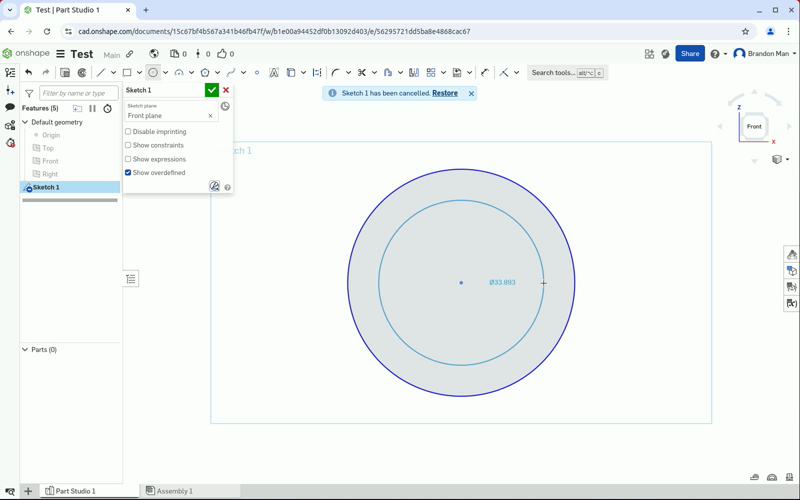
click(543, 282)
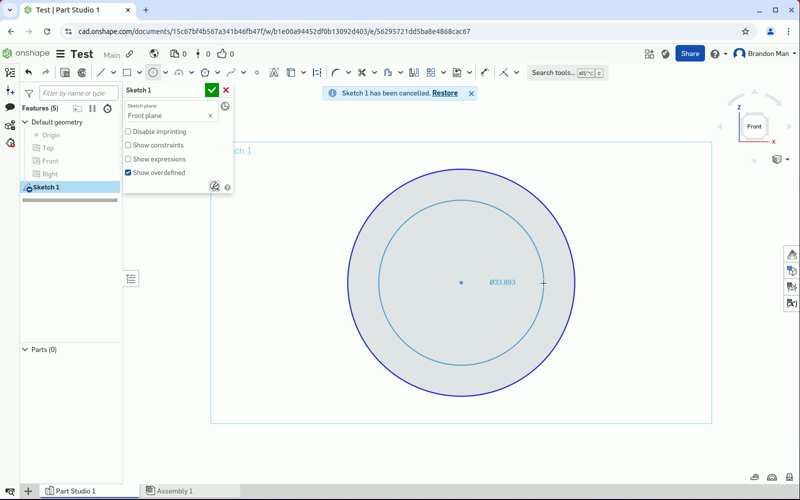
key(esc)
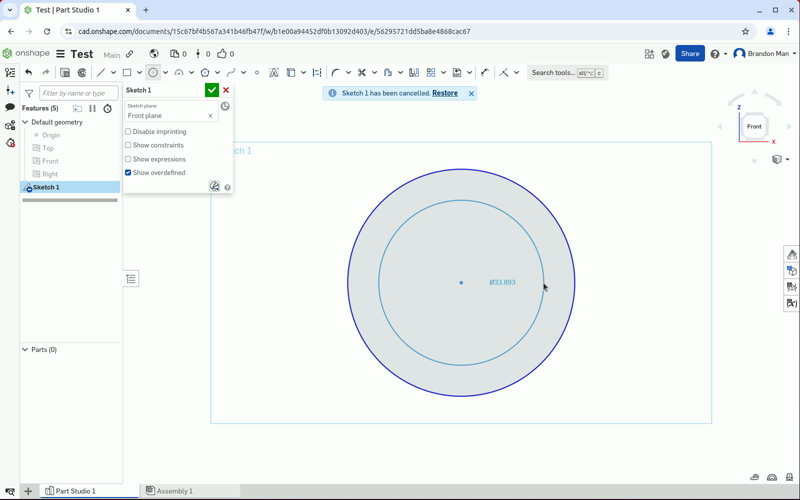
mouse_move(365, 282)
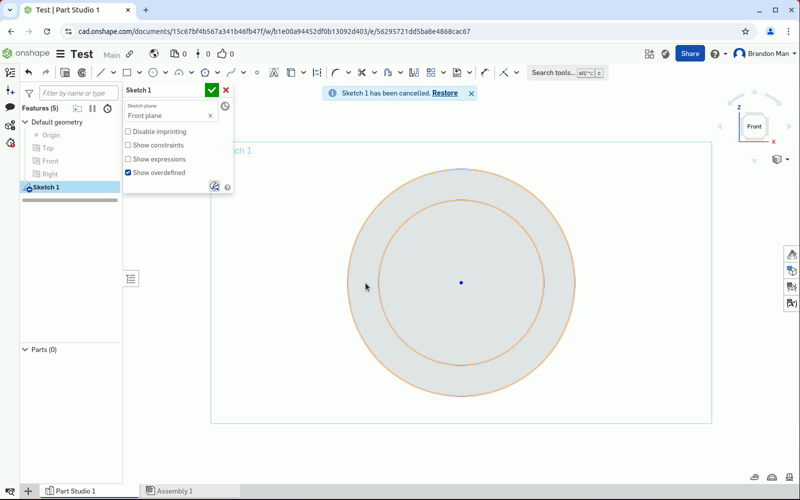
click(365, 282)
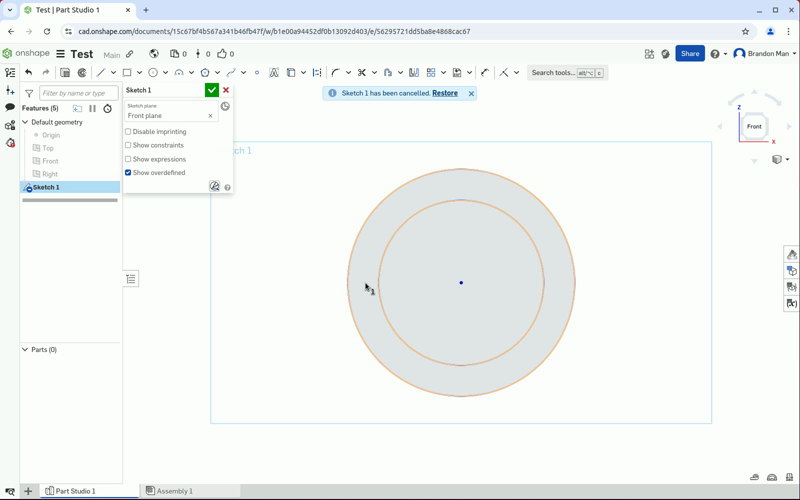
mouse_move(73, 352)
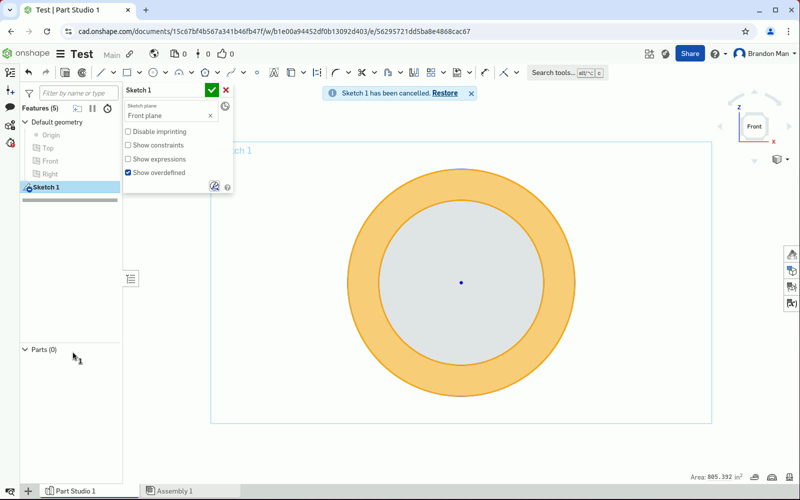
key(shift+y)
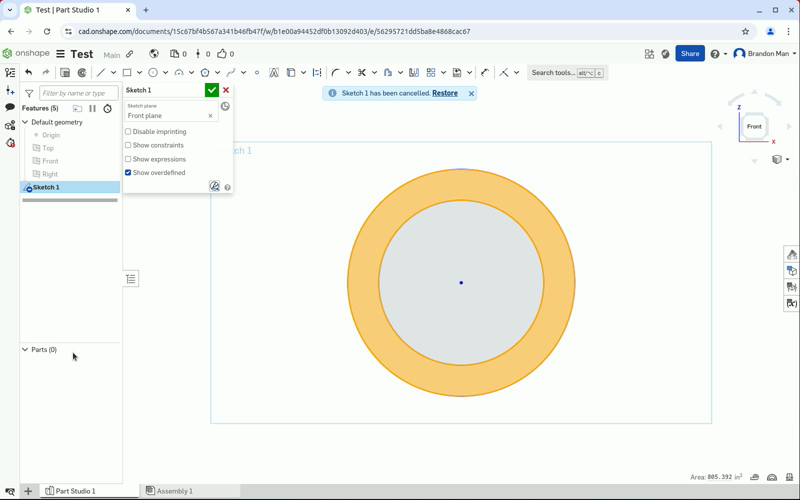
key(shift+e)
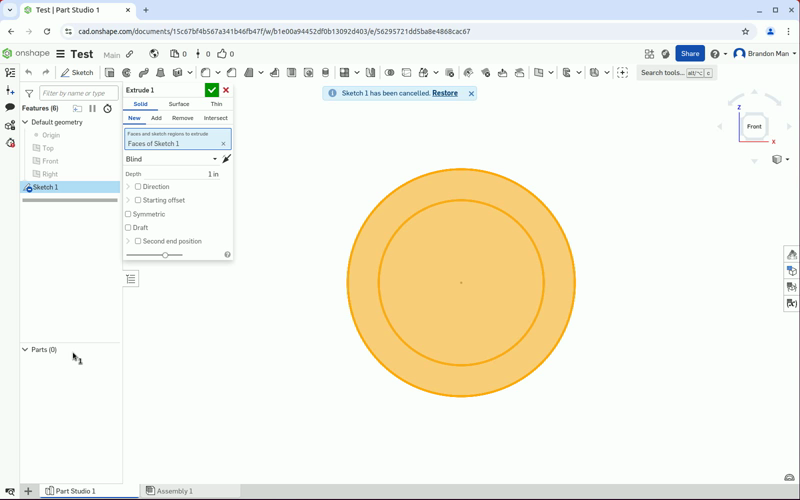
mouse_move(143, 106)
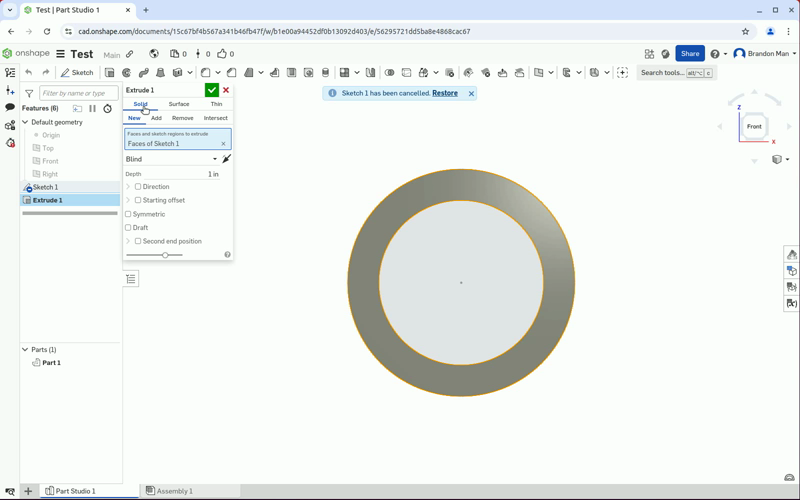
click(143, 106)
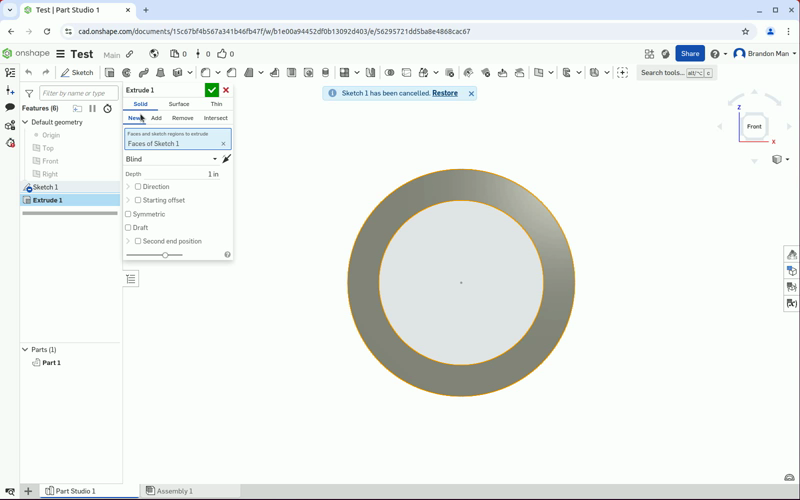
mouse_move(137, 120)
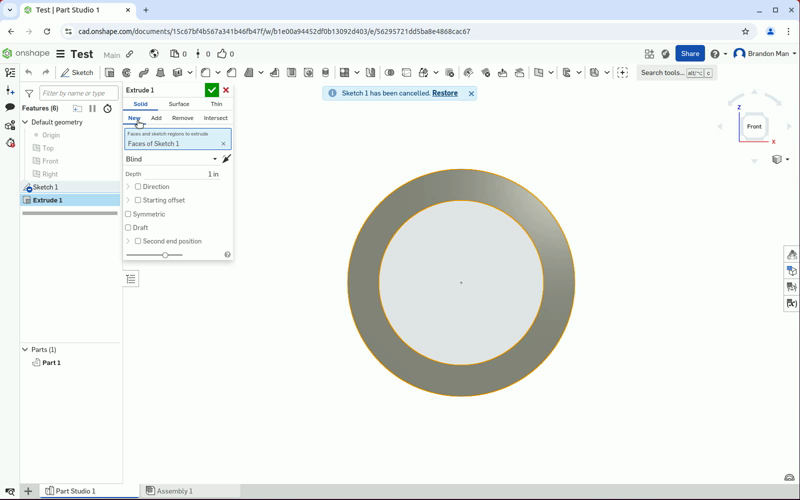
click(137, 120)
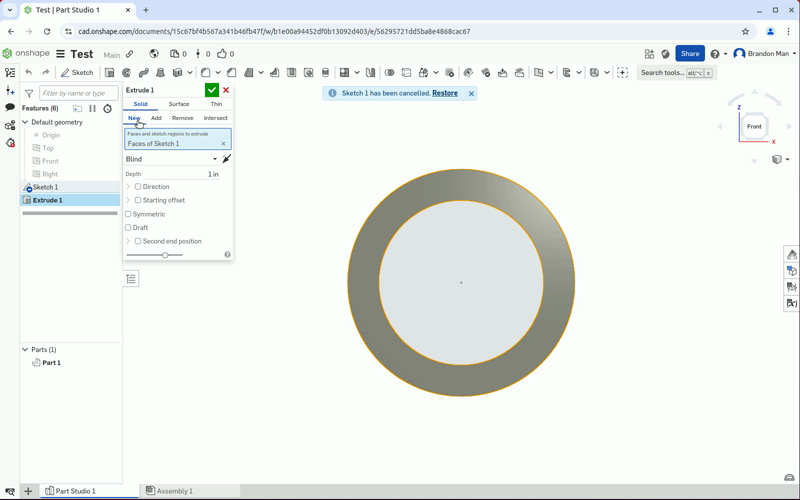
key(tab, 4)
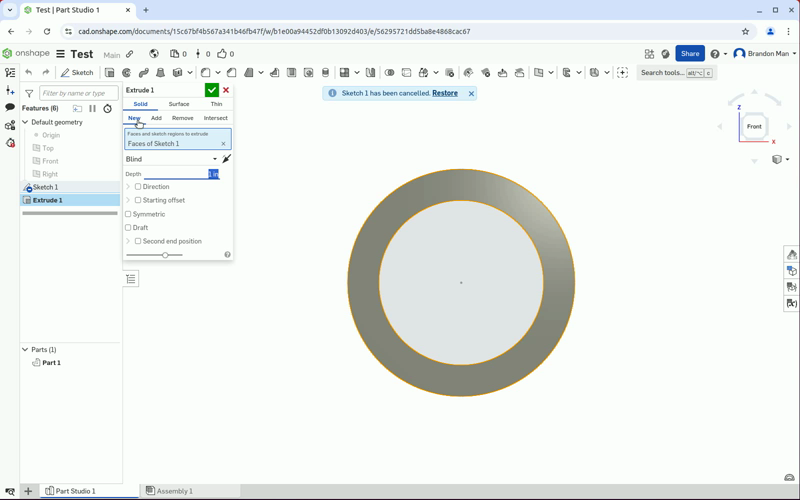
text(9.147)
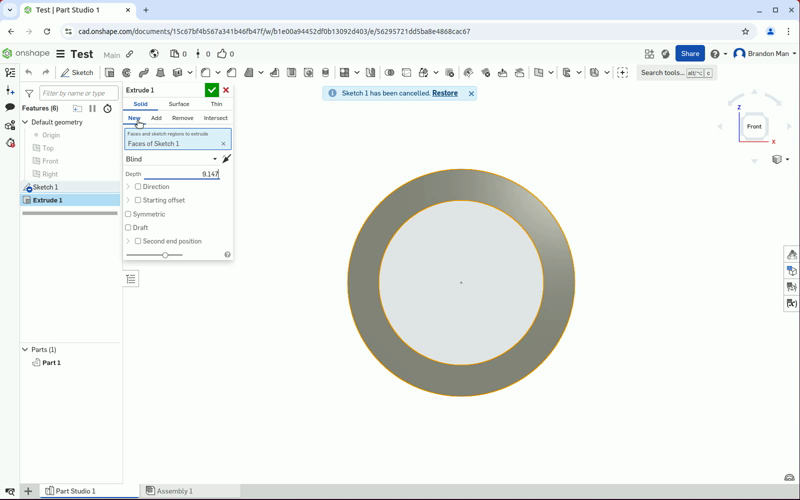
key(enter)
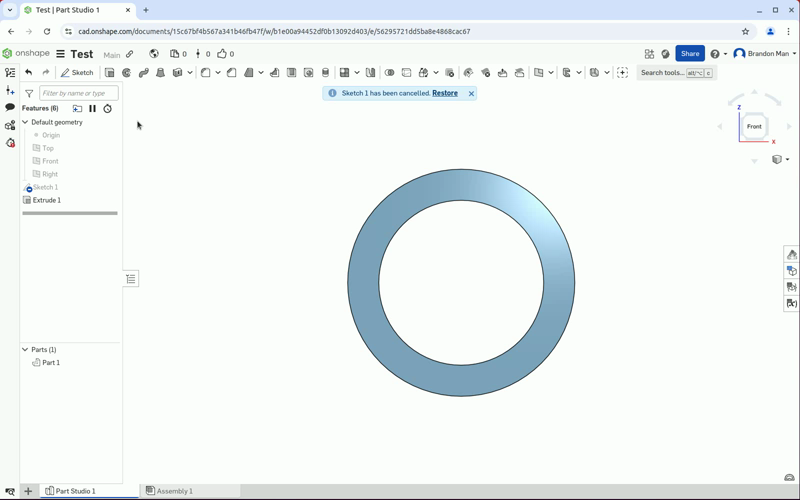
key(shift+h)
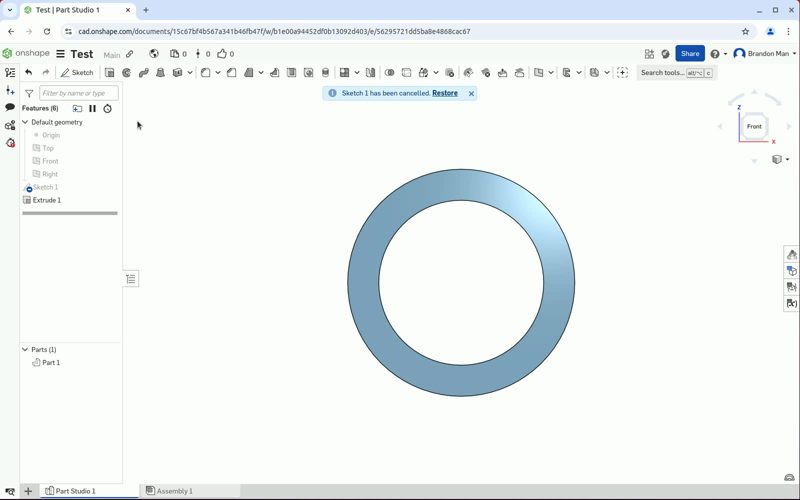
key(shift+h)
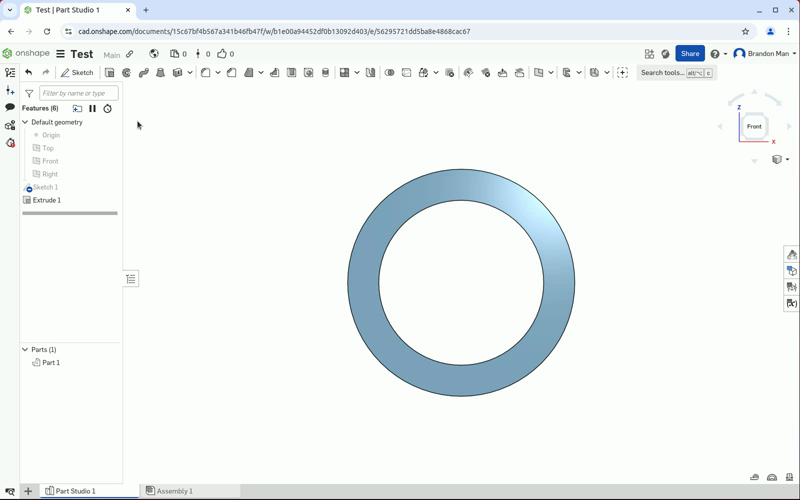
mouse_move(73, 189)
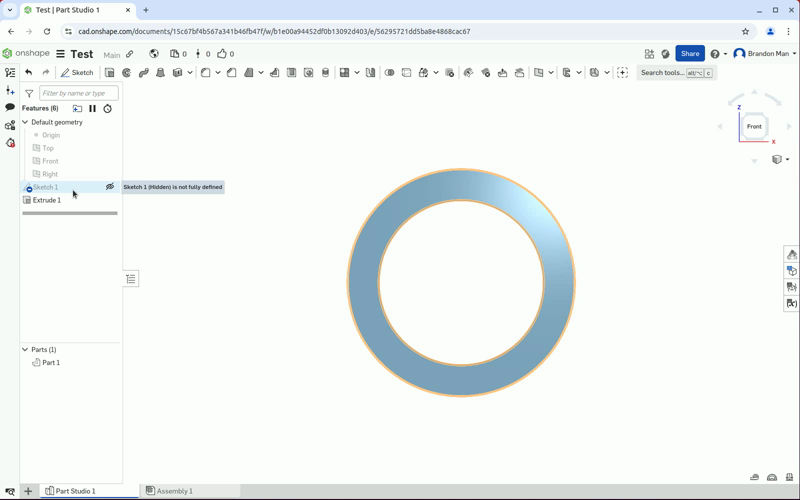
click(73, 189)
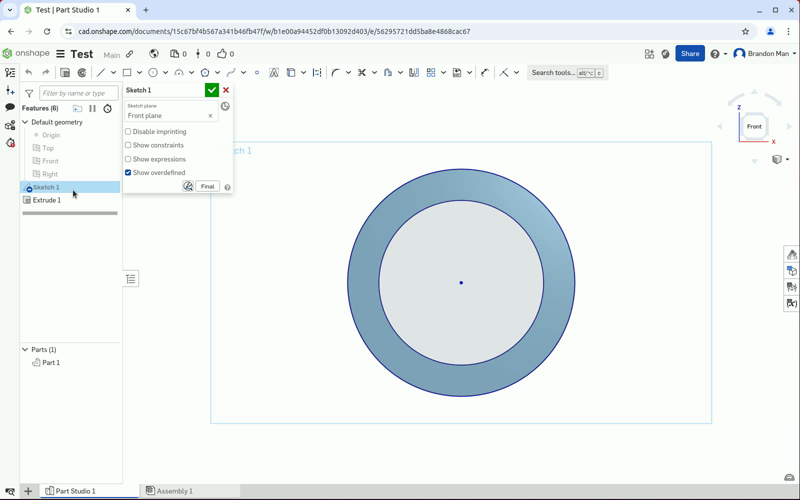
mouse_move(229, 92)
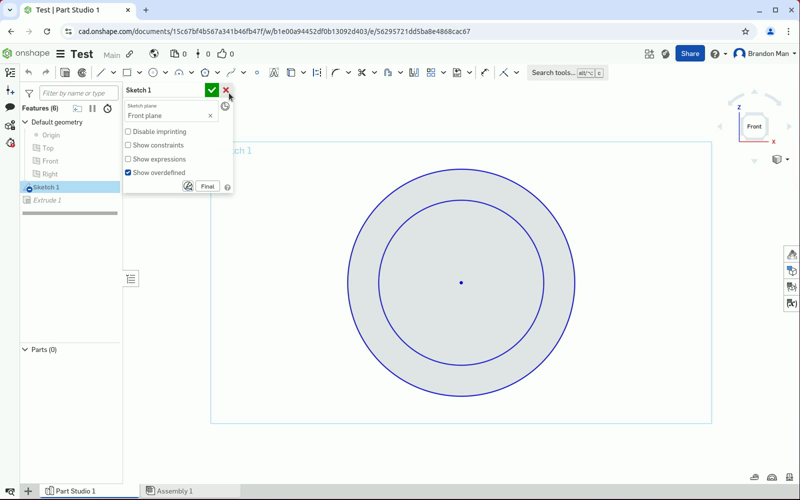
click(229, 92)
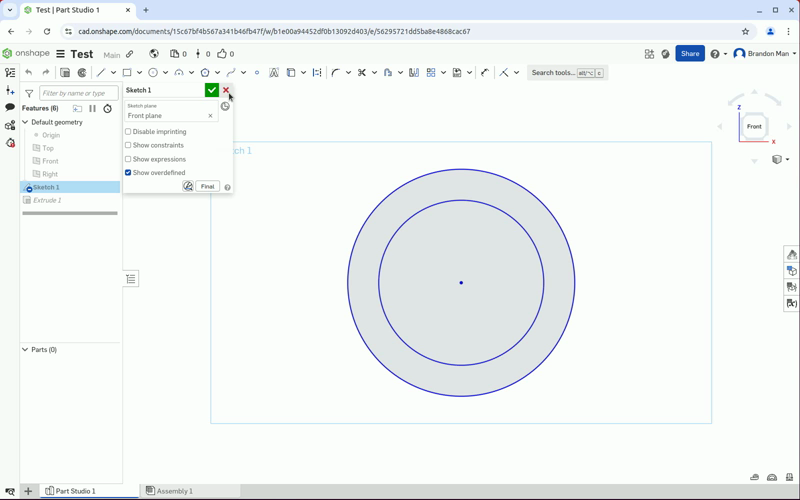
key(shift+s)
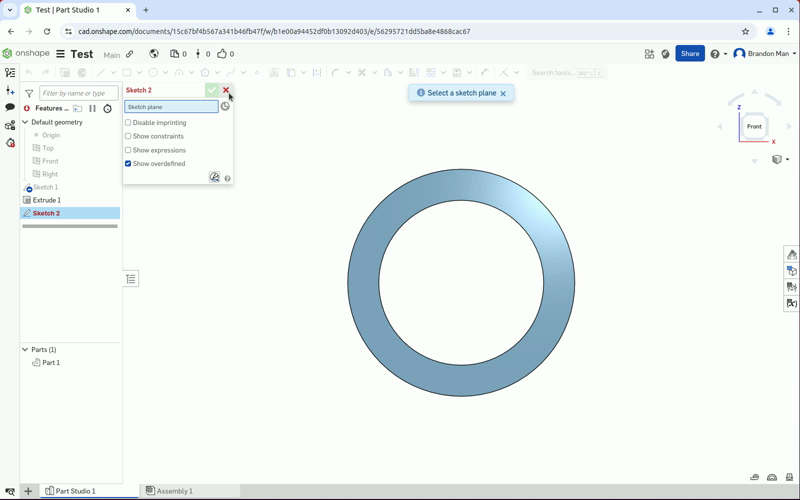
mouse_move(73, 163)
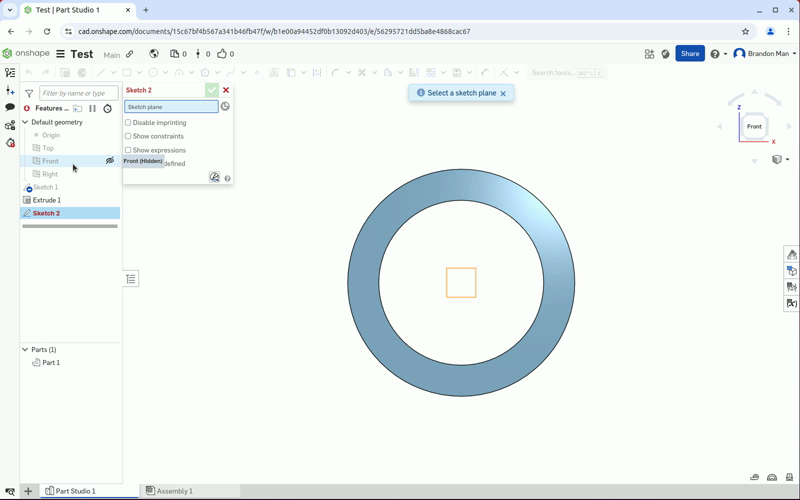
click(73, 163)
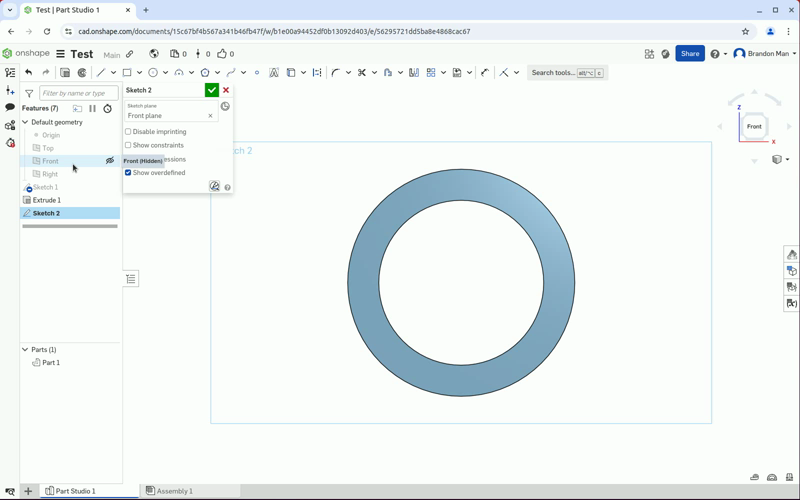
mouse_move(73, 352)
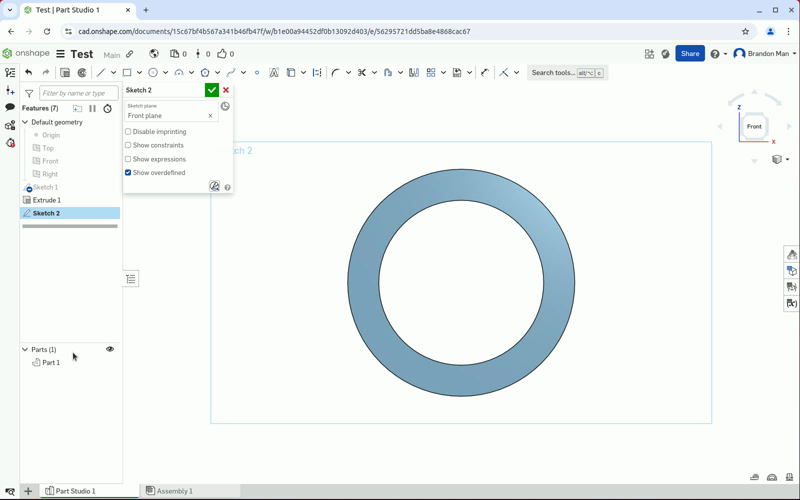
key(y)
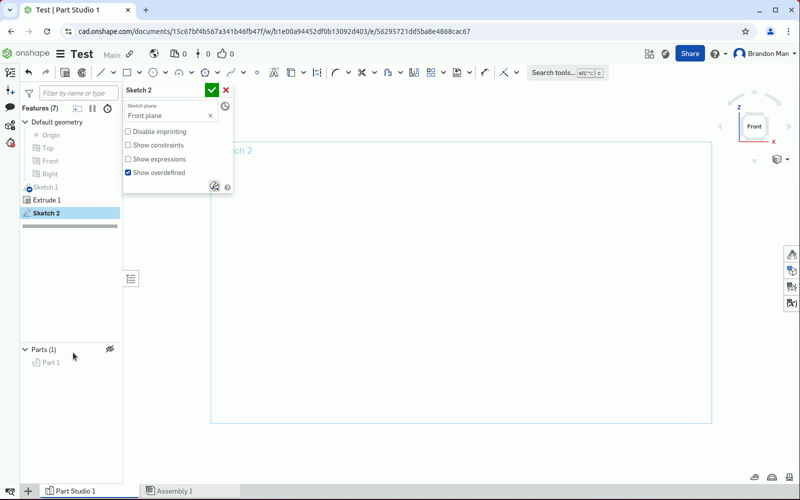
key(c)
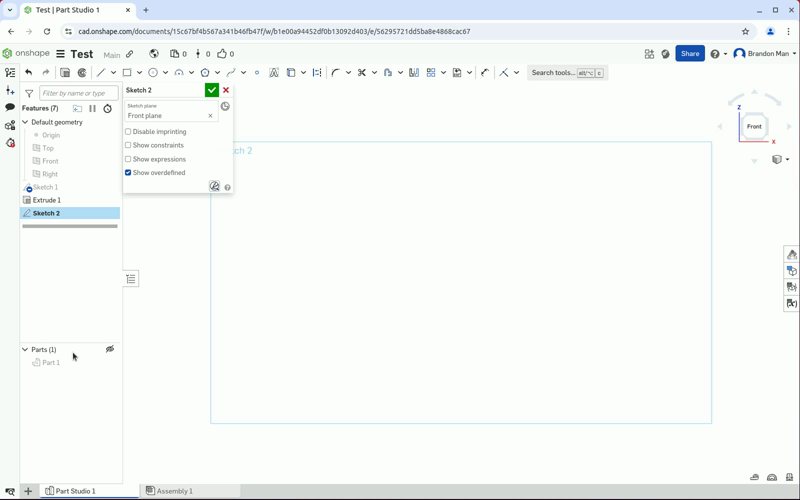
key_down(shift)
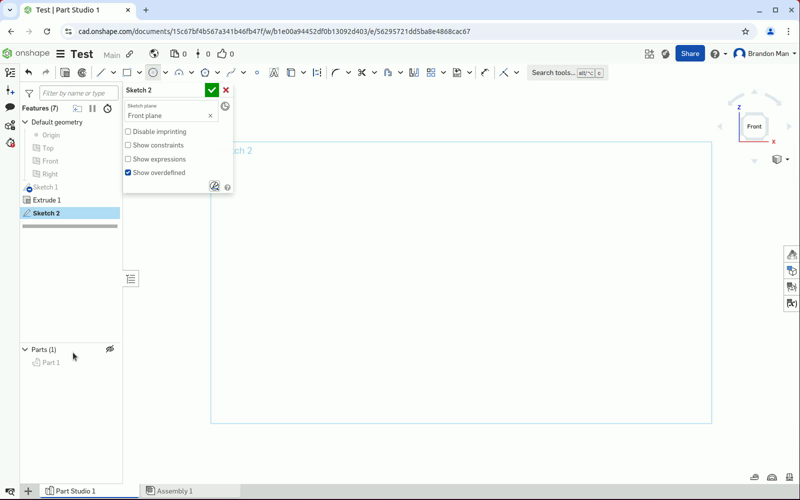
mouse_move(460, 282)
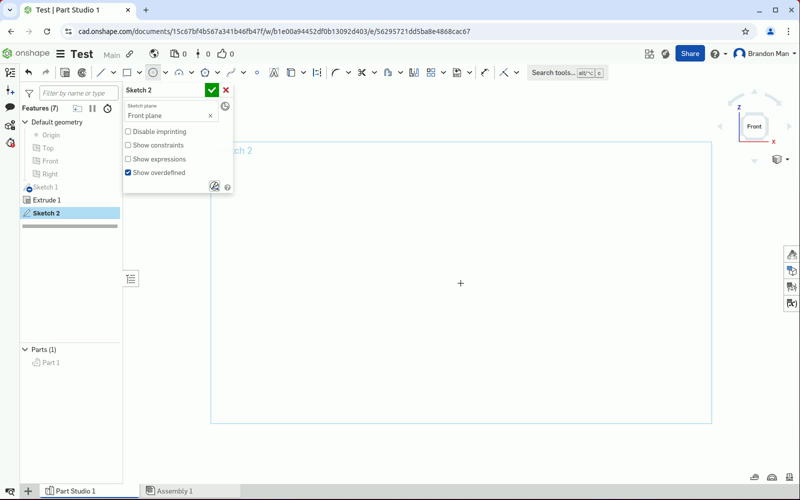
click(460, 282)
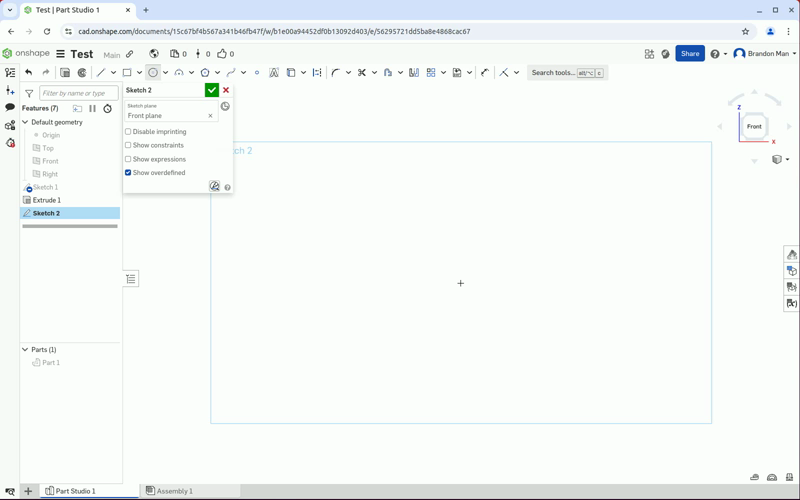
key_up(shift)
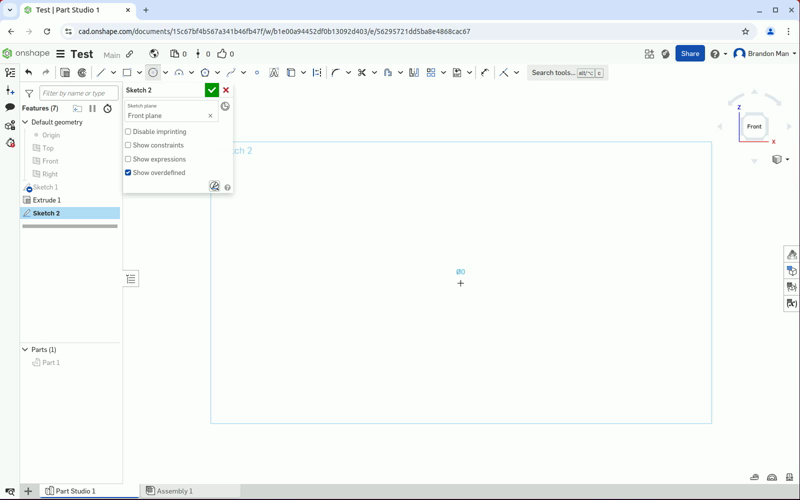
mouse_move(486, 282)
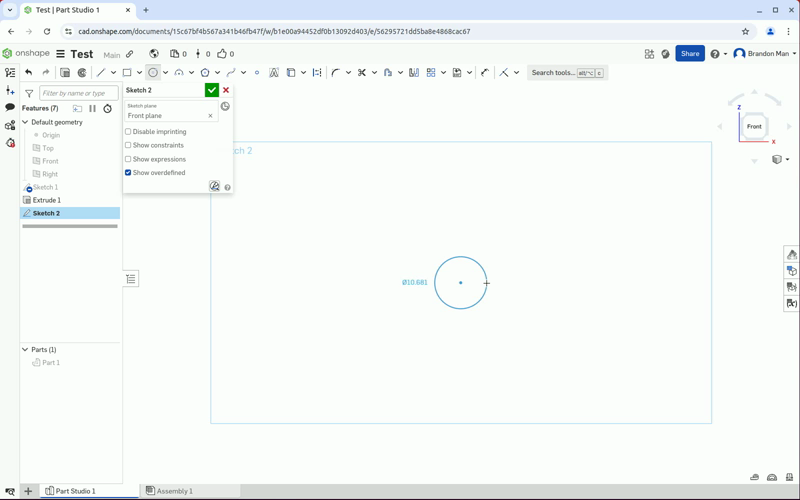
click(486, 282)
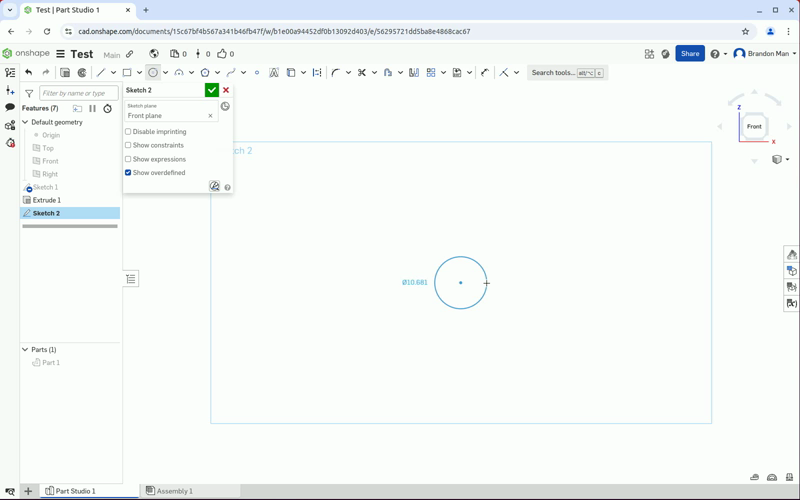
key(esc)
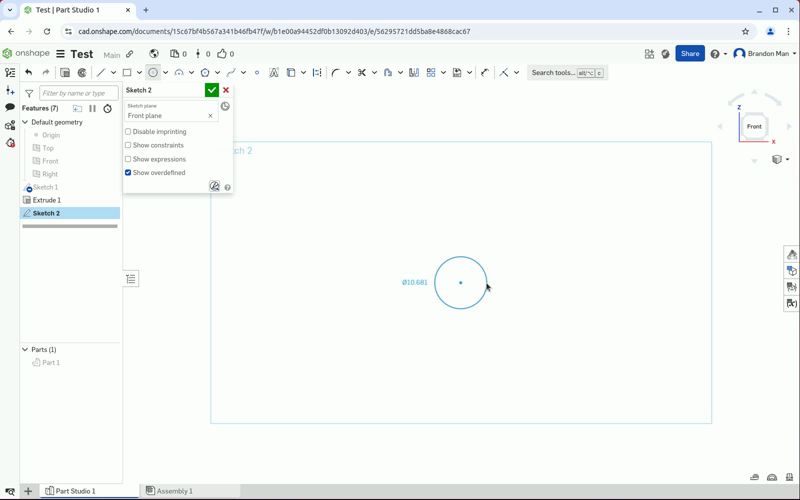
key(c)
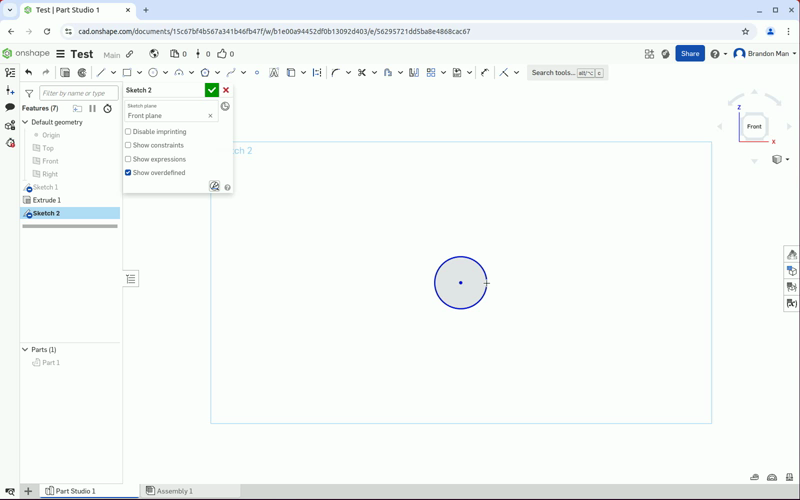
key_down(shift)
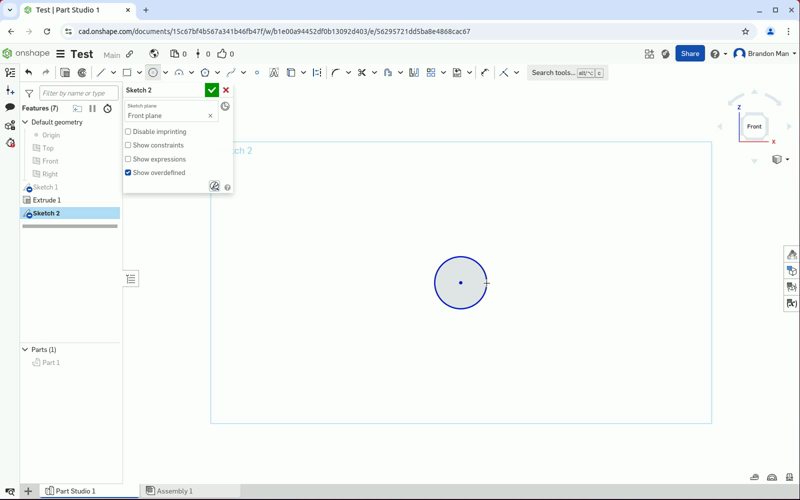
mouse_move(460, 282)
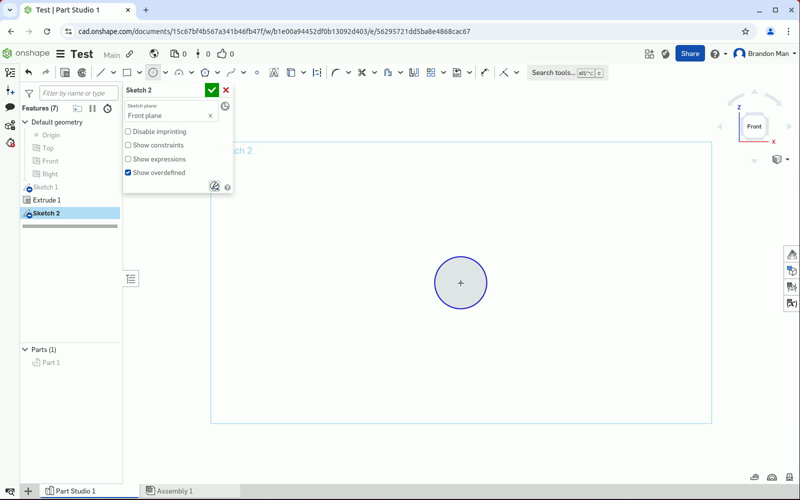
click(460, 282)
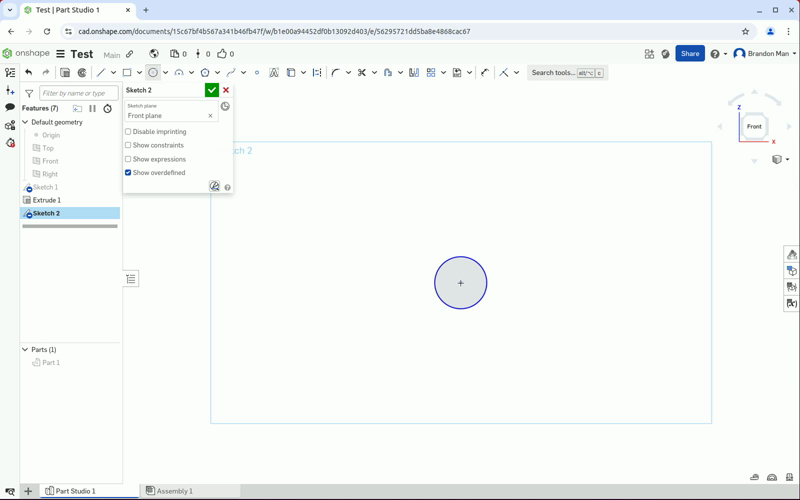
key_up(shift)
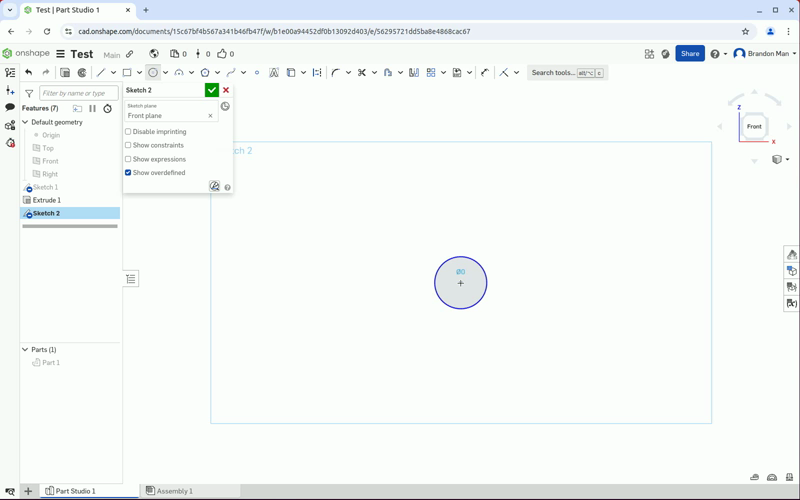
mouse_move(479, 282)
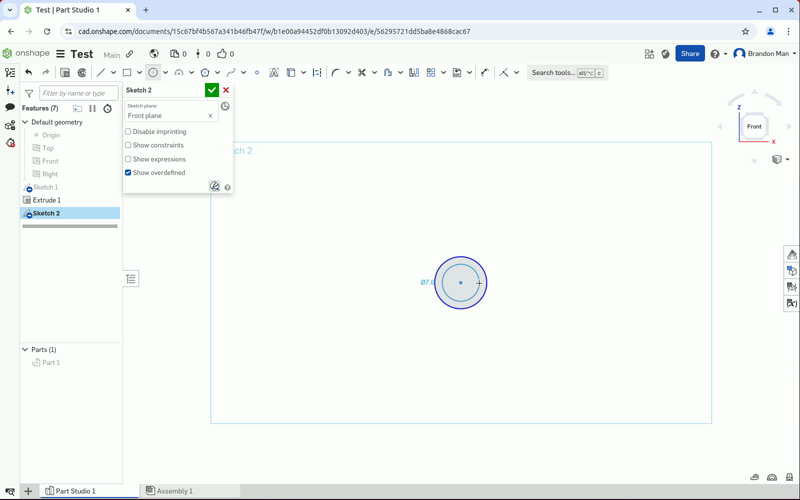
click(479, 282)
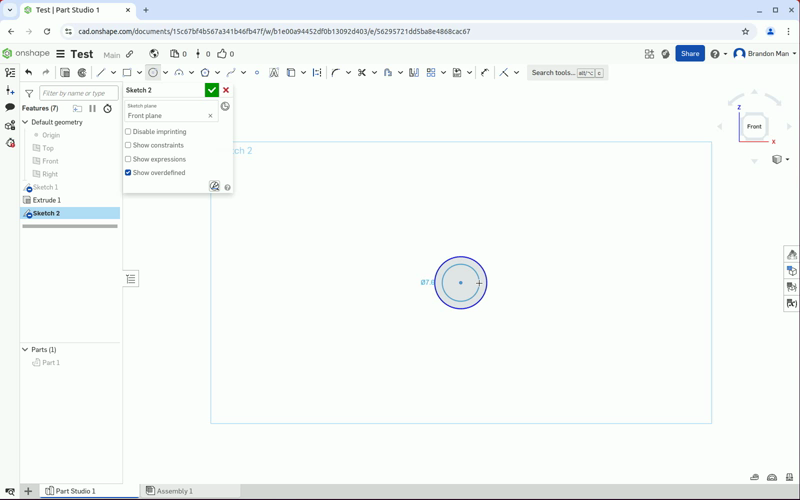
key(esc)
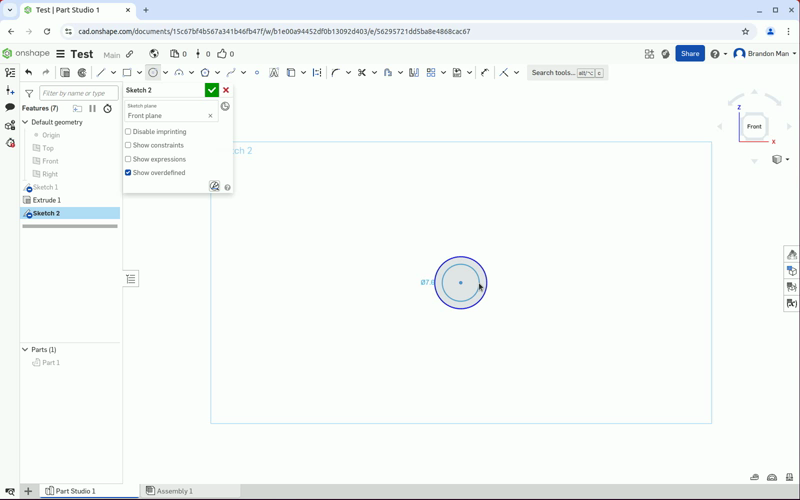
mouse_move(454, 302)
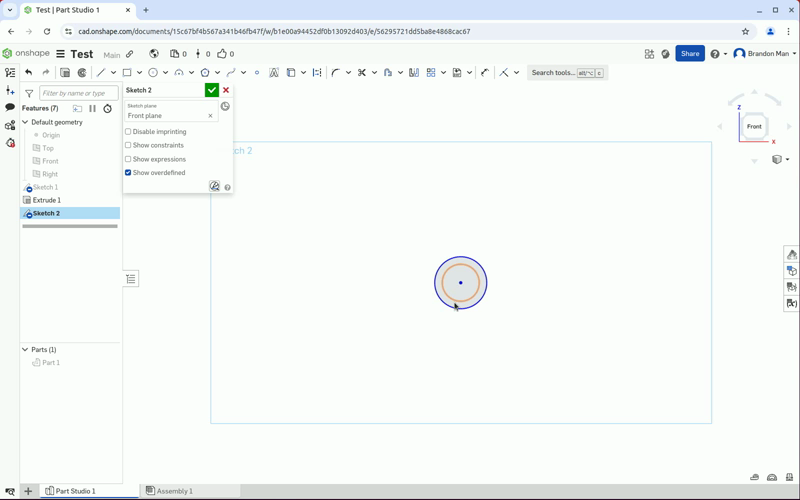
scroll(6)
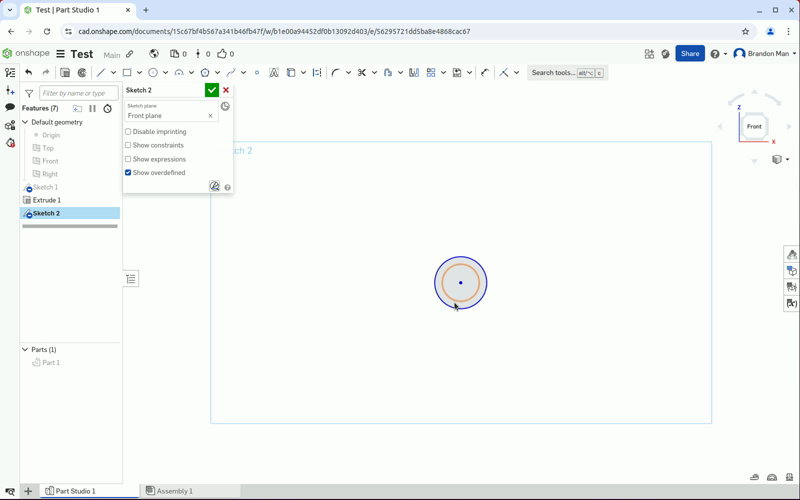
scroll(6)
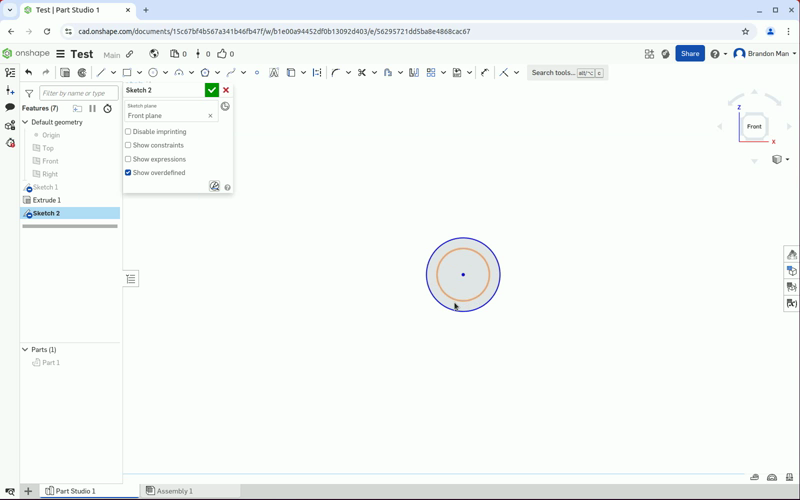
scroll(6)
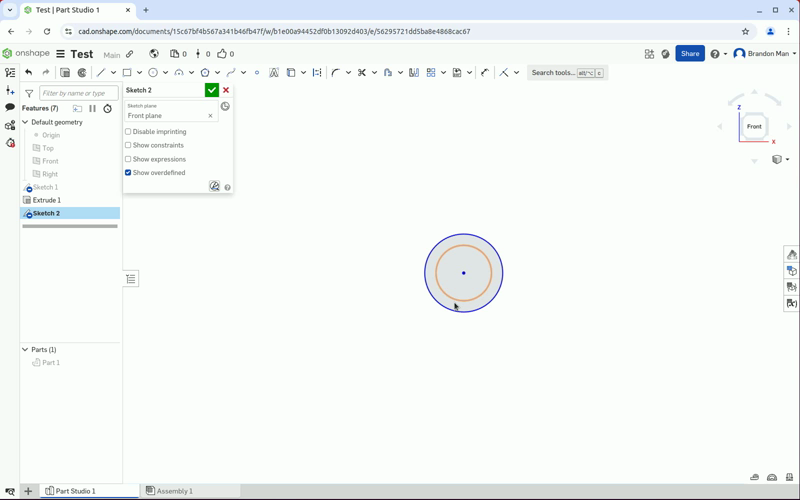
scroll(6)
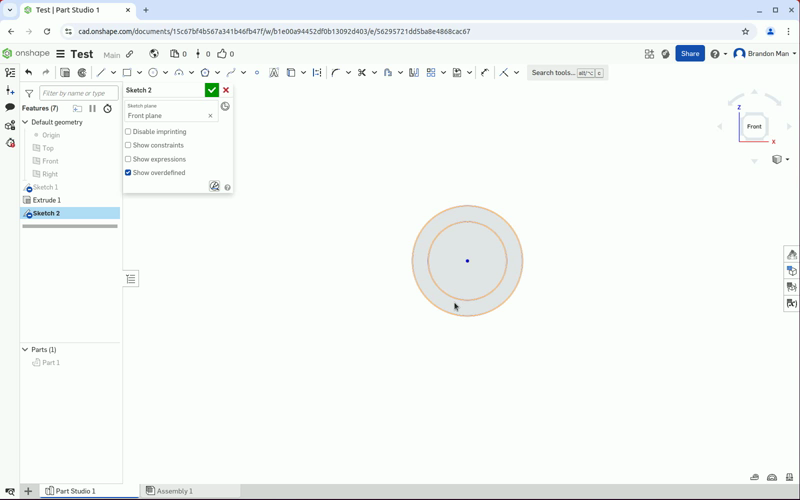
scroll(6)
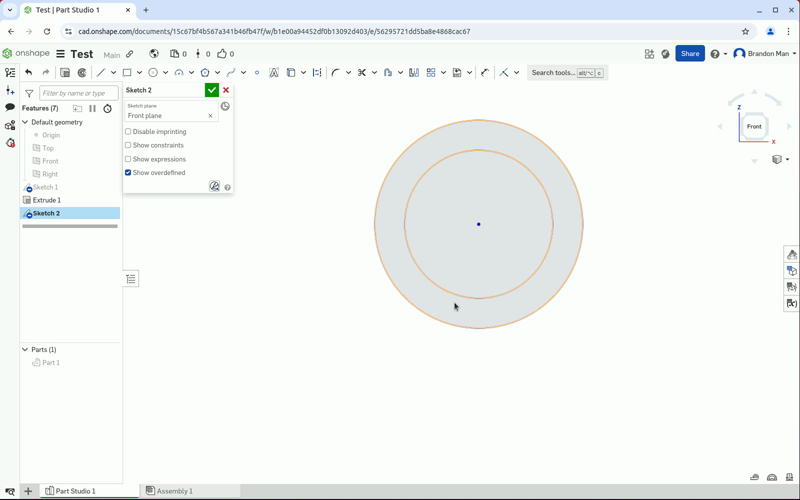
scroll(6)
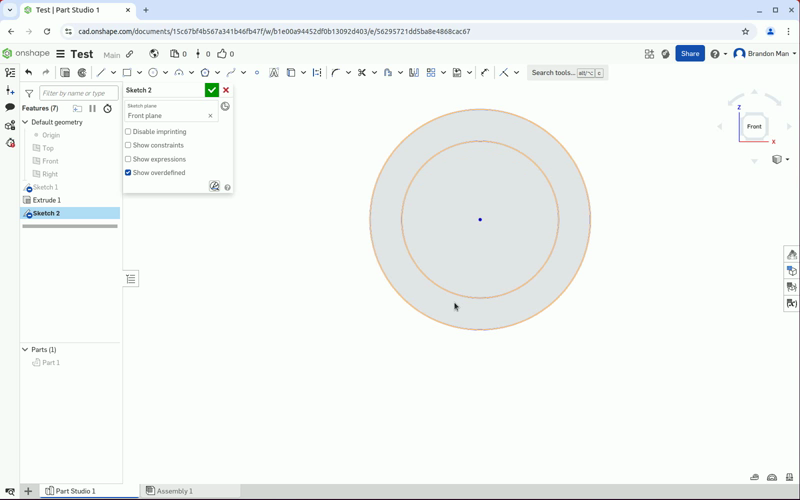
scroll(6)
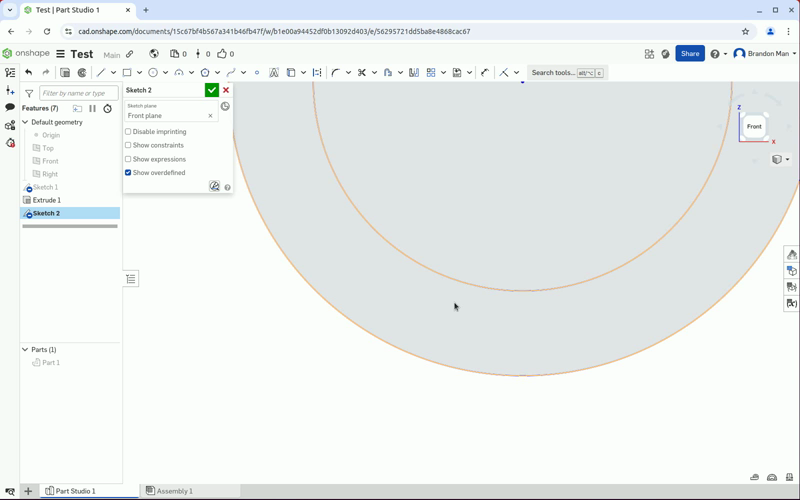
click(454, 302)
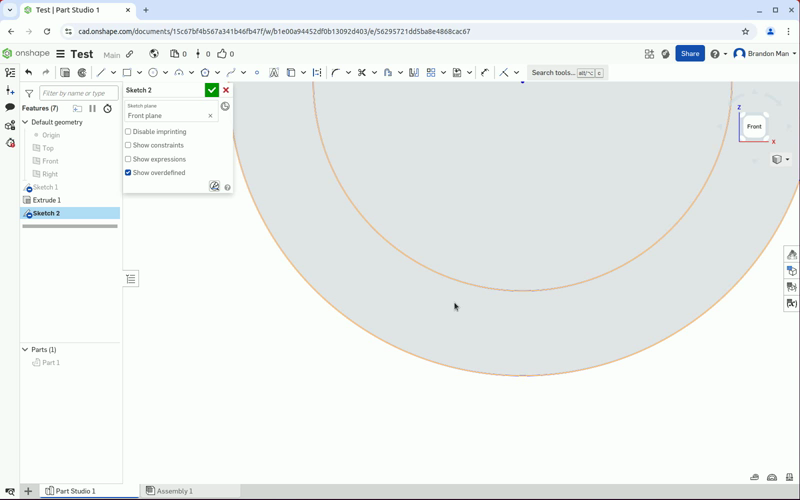
scroll(-6)
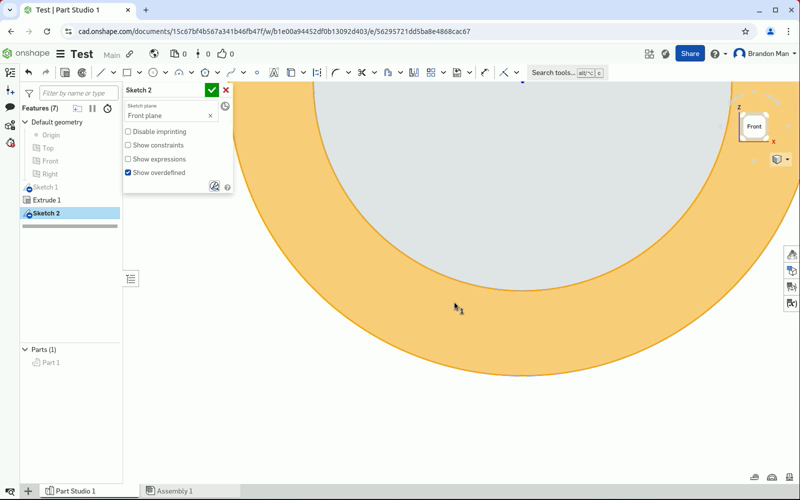
scroll(-6)
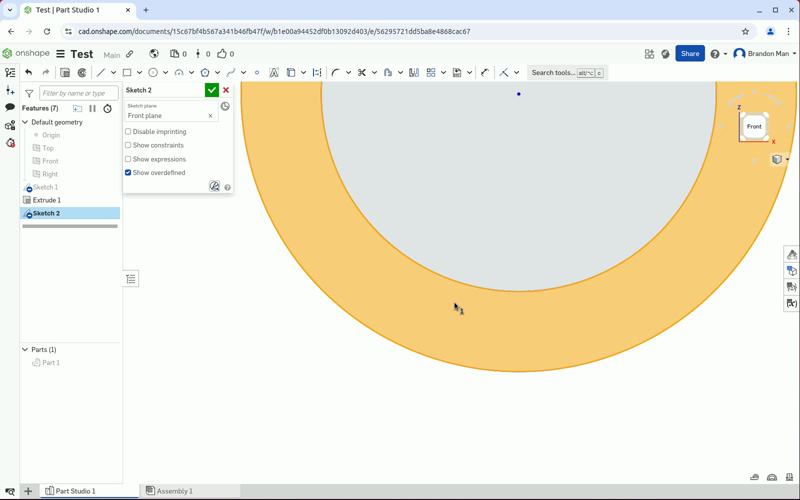
scroll(-6)
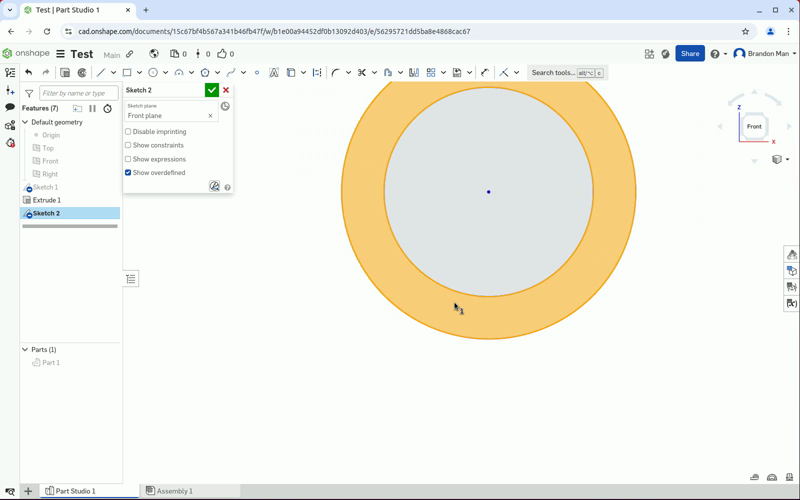
scroll(-6)
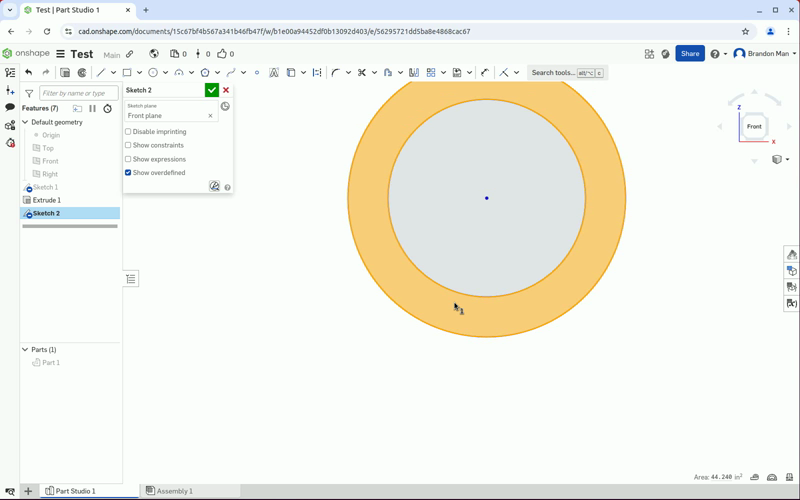
scroll(-6)
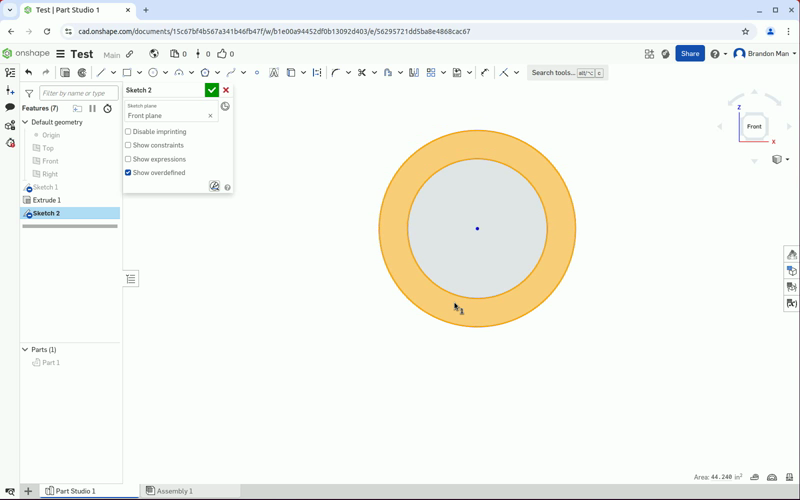
scroll(-6)
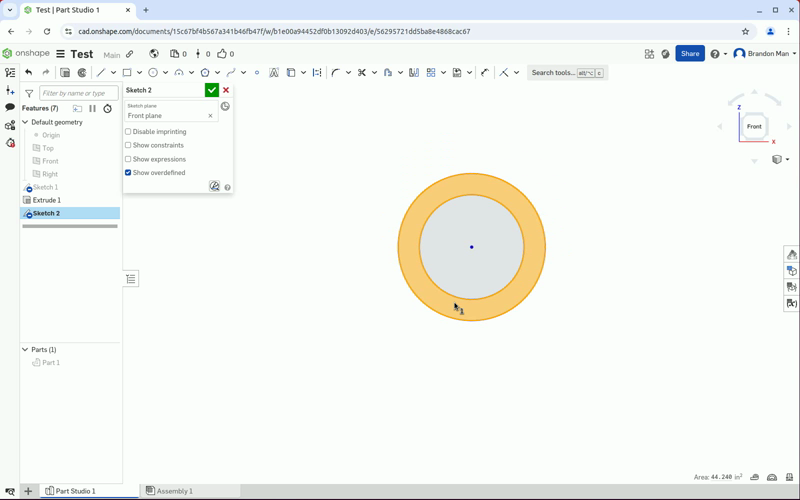
scroll(-6)
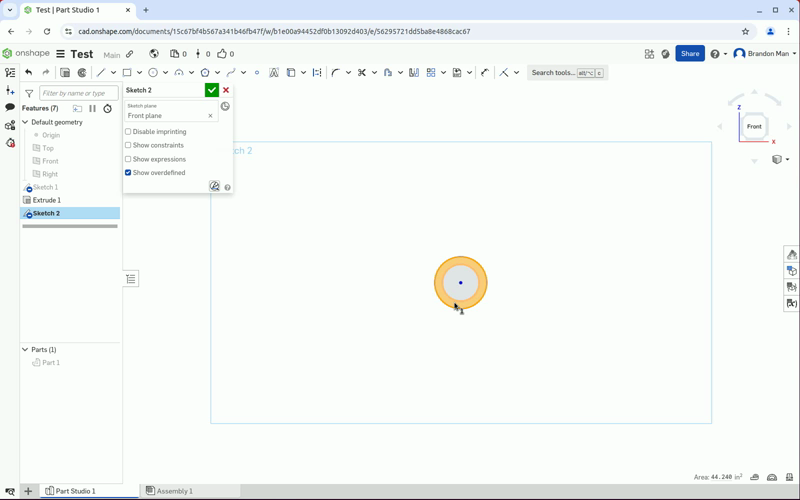
mouse_move(73, 352)
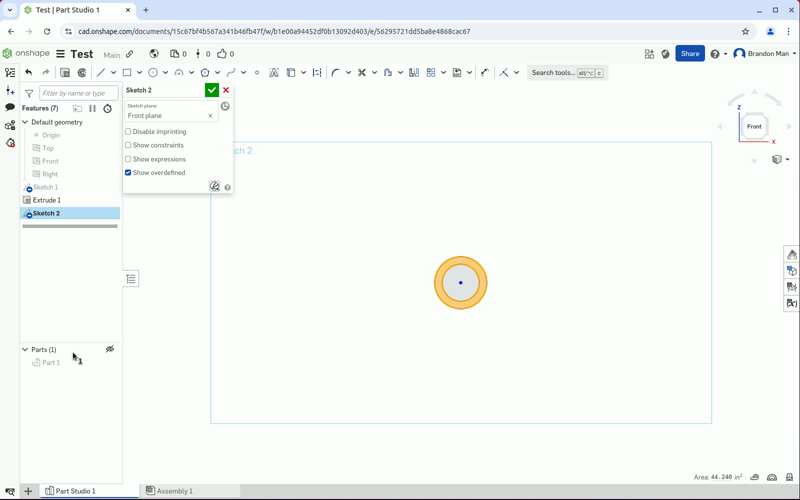
key(shift+y)
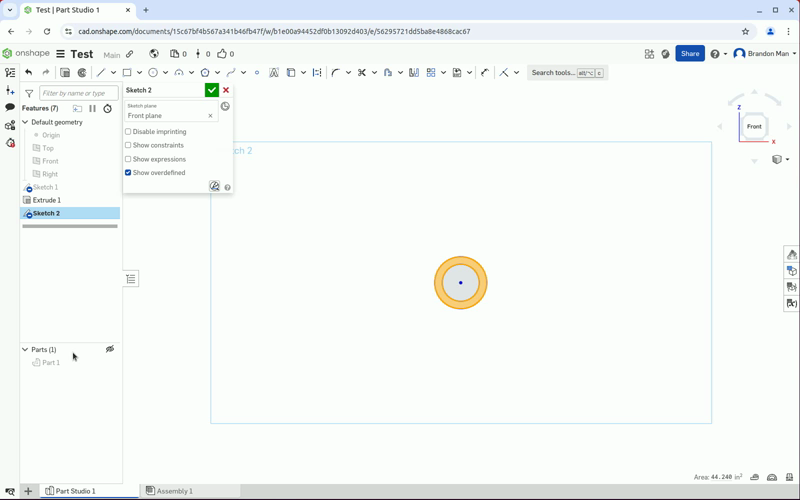
key(shift+e)
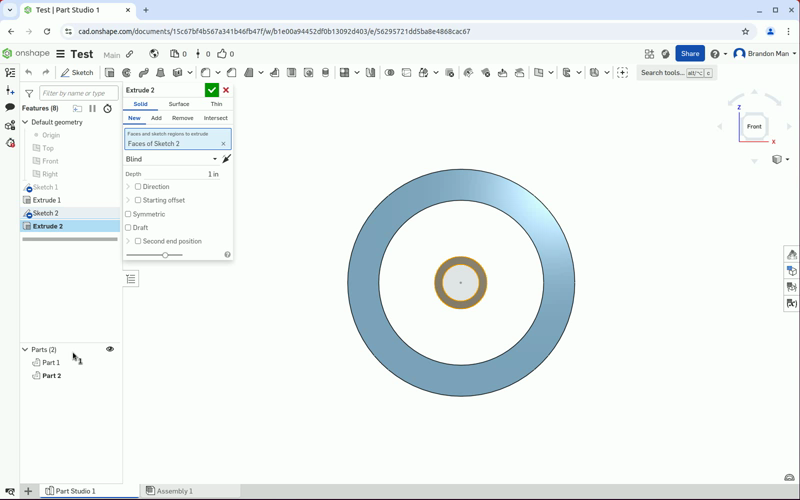
mouse_move(143, 106)
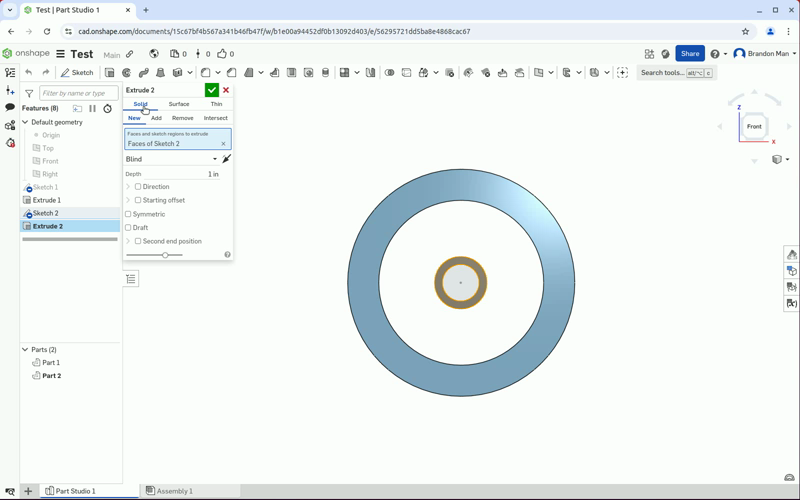
click(143, 106)
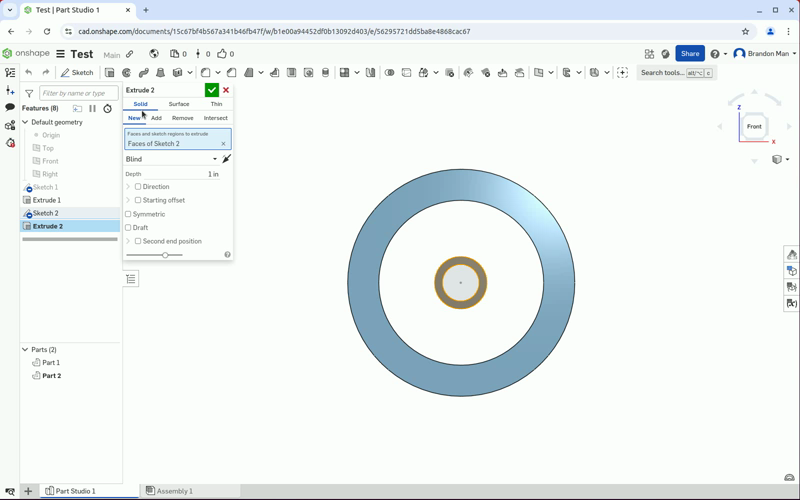
mouse_move(137, 120)
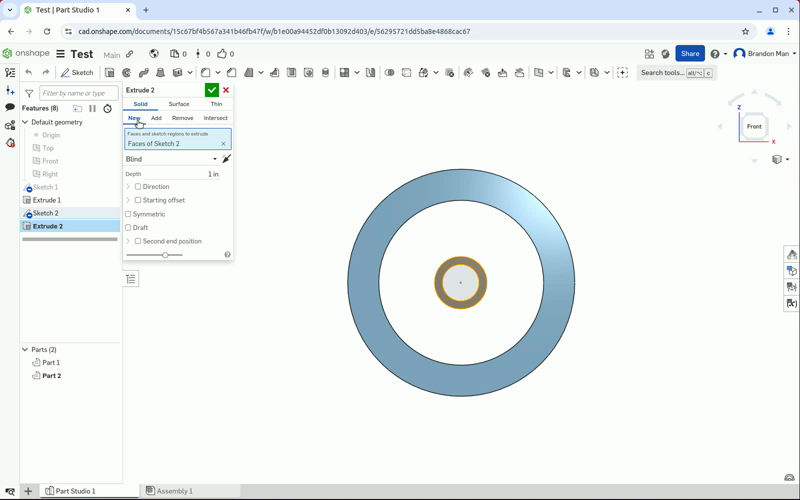
click(137, 120)
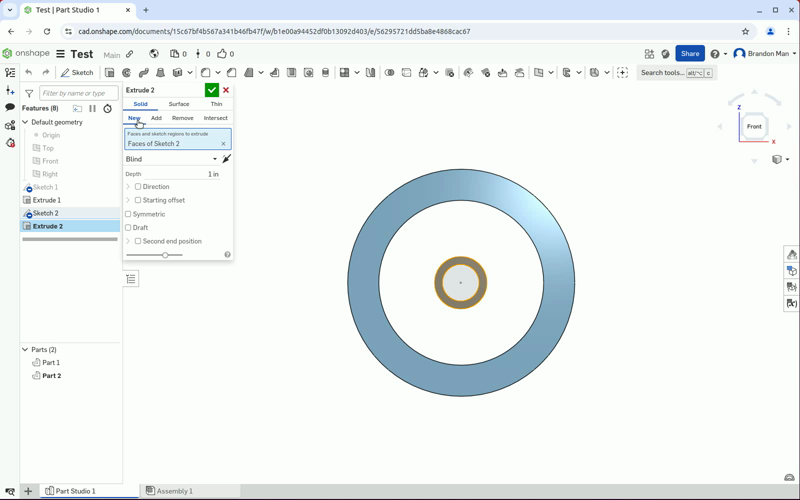
key(tab, 4)
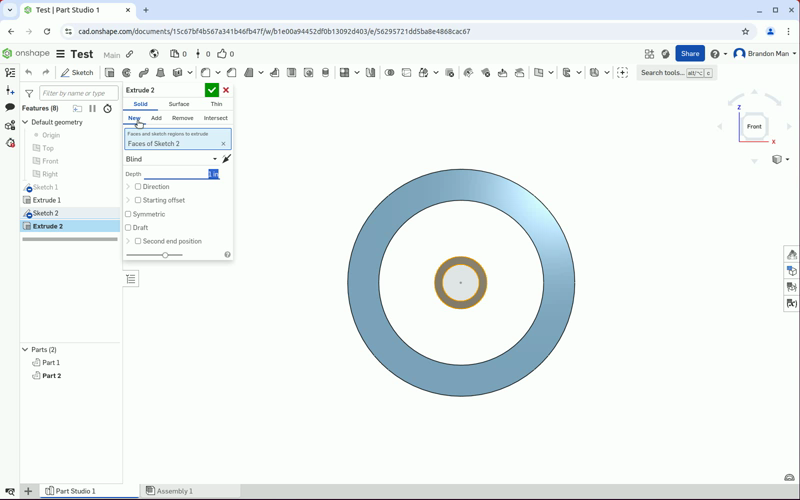
text(9.147)
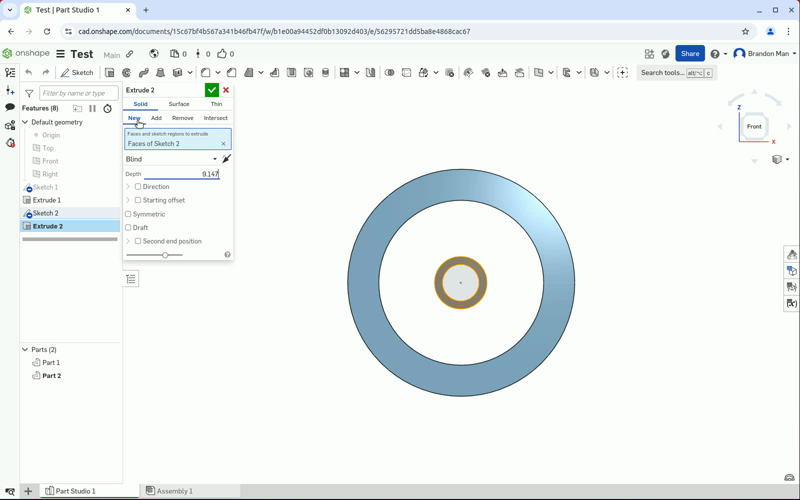
key(enter)
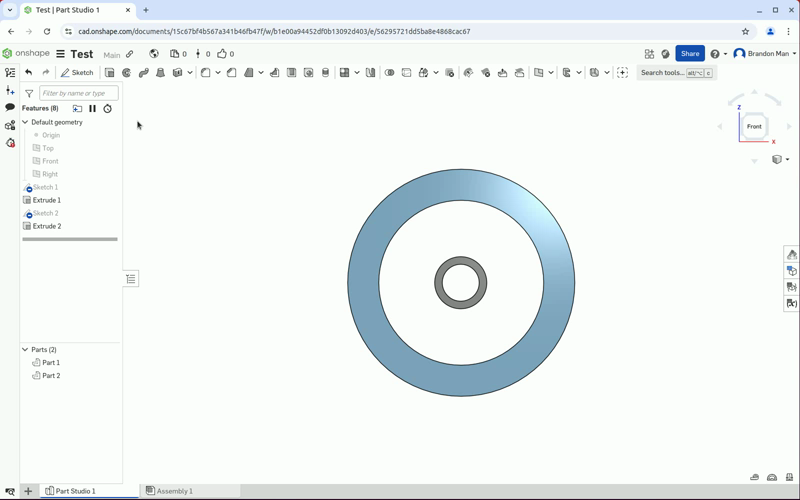
key(shift+h)
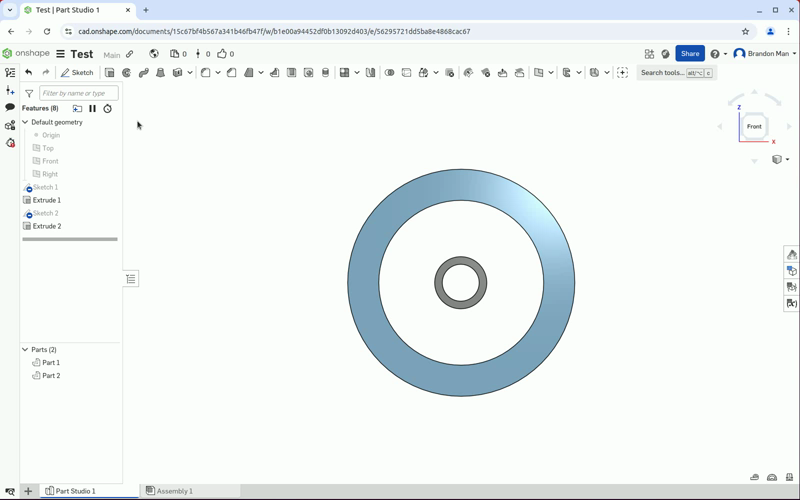
key(shift+h)
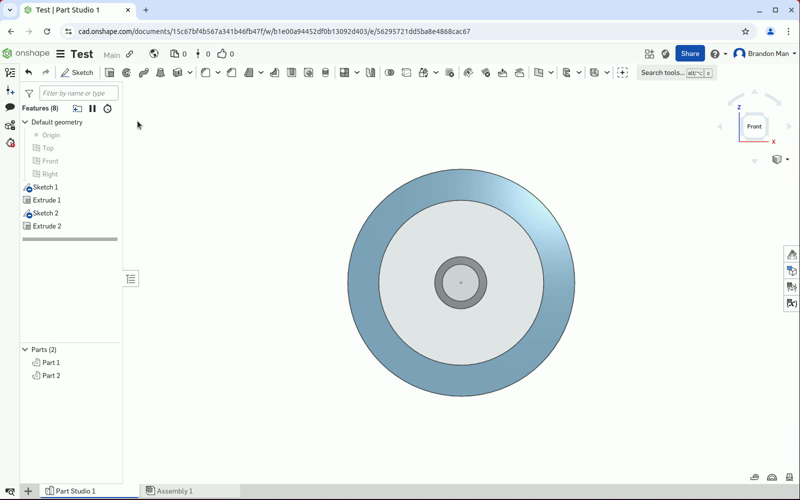
key(shift+7)
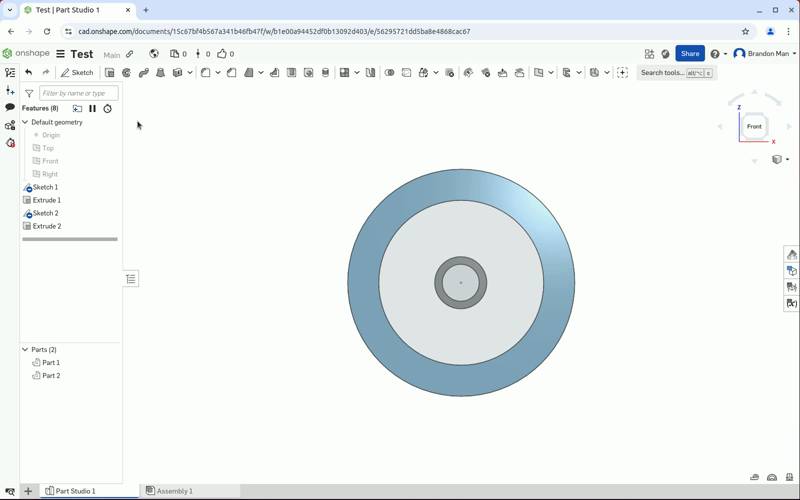
key(left, 2)
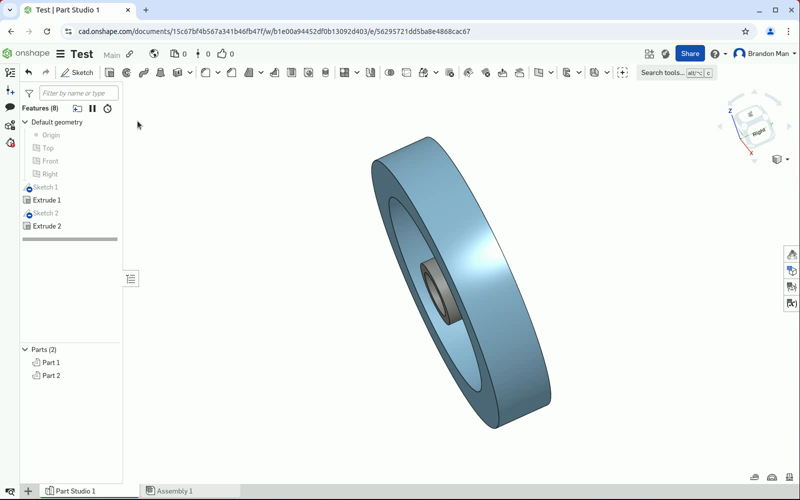
key(down, 2)
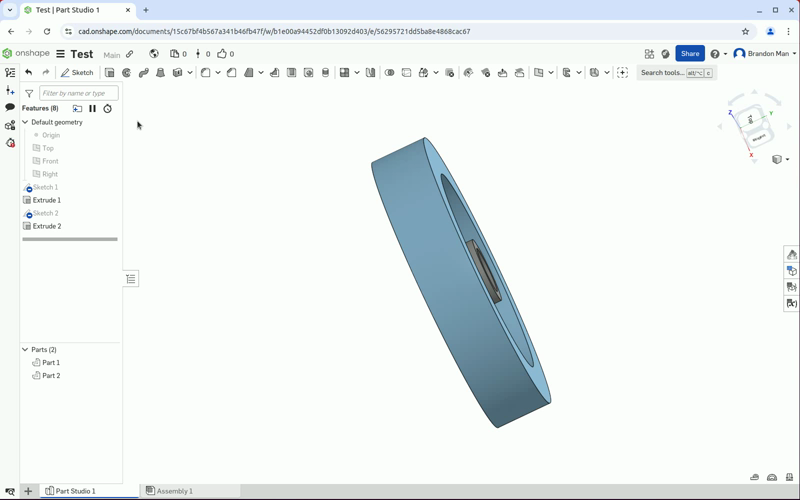
key(up, 2)
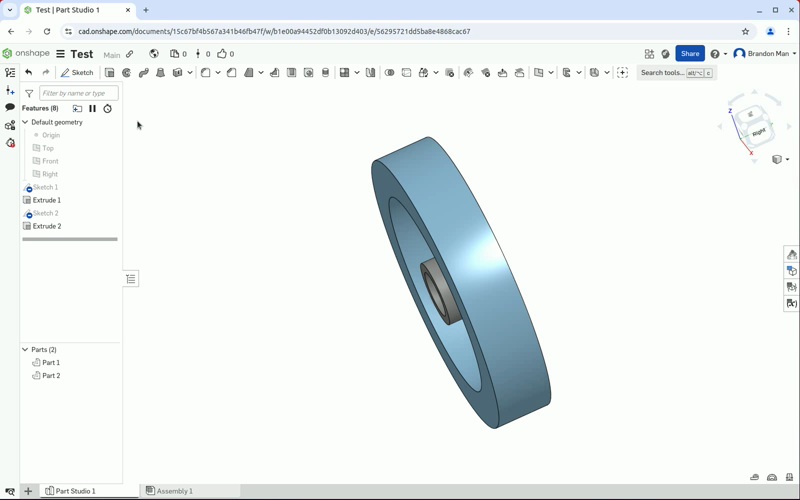
key(right, 2)
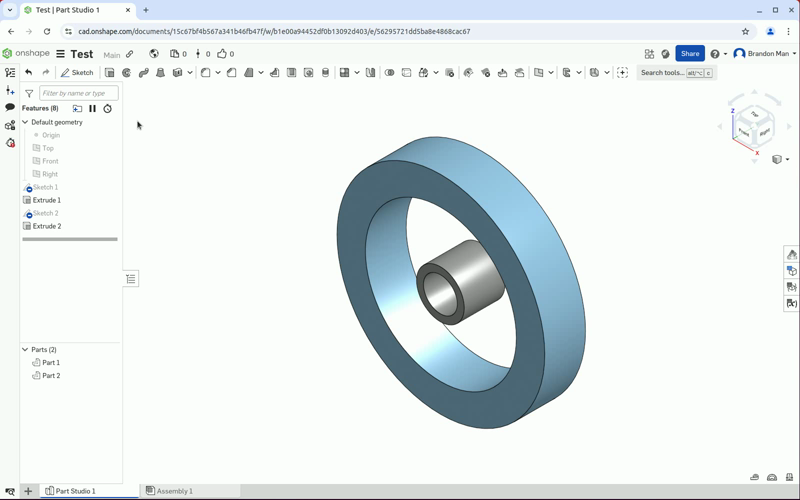
mouse_move(73, 189)
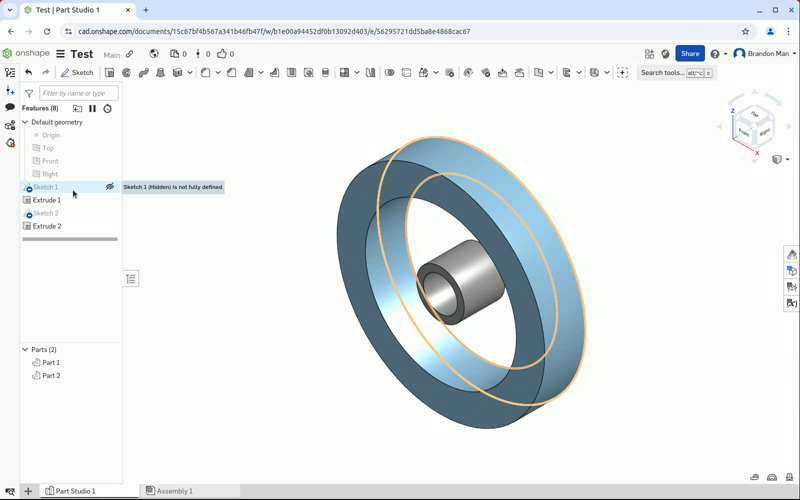
click(73, 189)